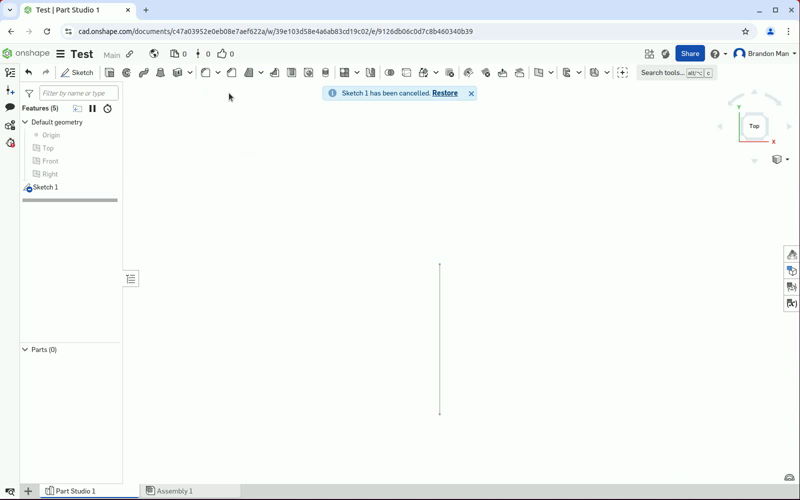
key(shift+h)
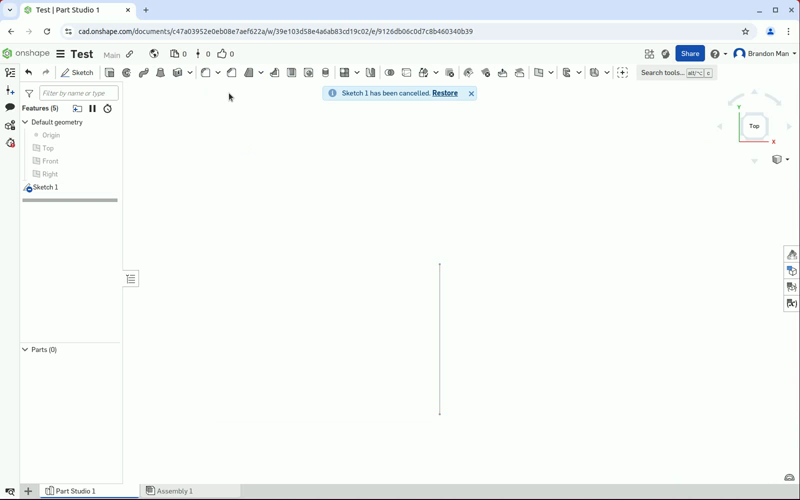
key(shift+s)
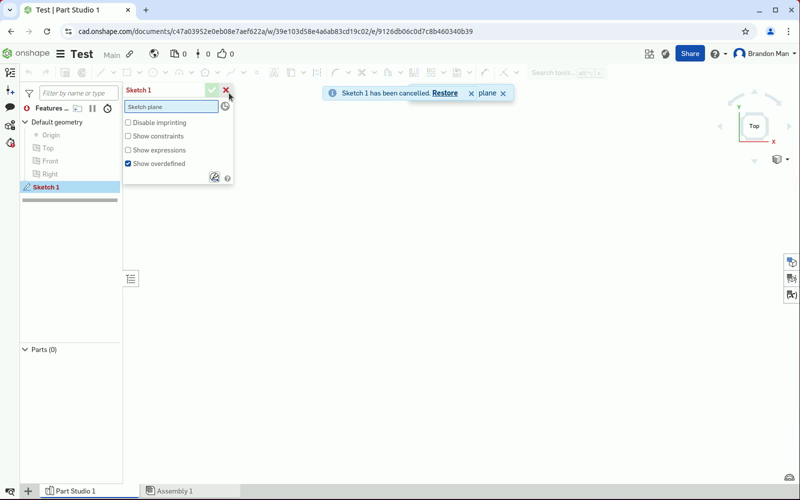
mouse_move(73, 150)
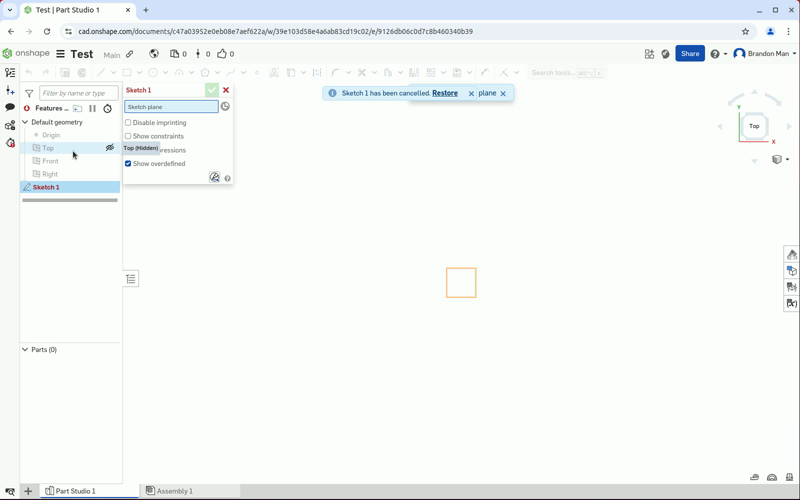
click(73, 150)
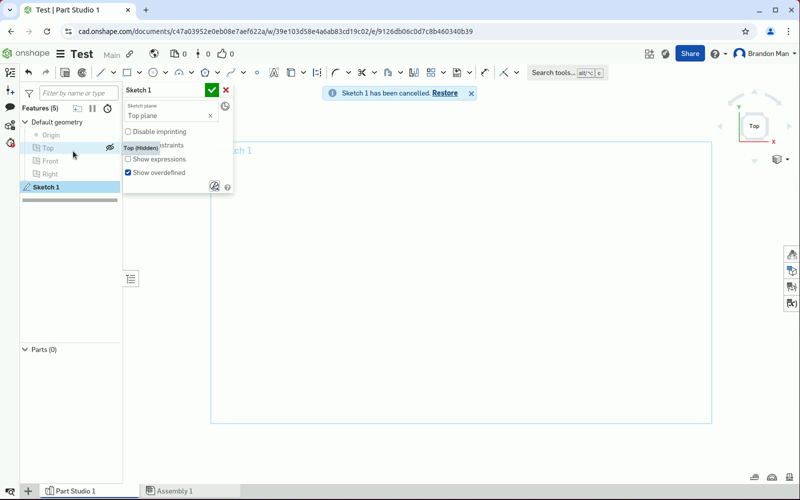
mouse_move(73, 352)
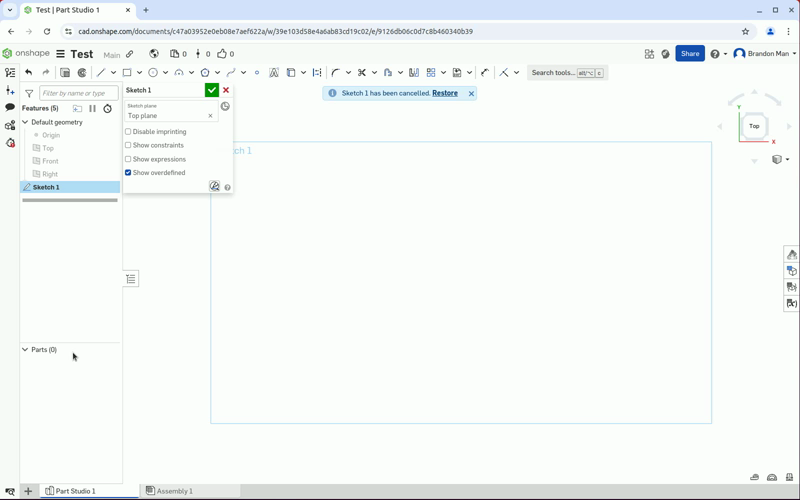
key(y)
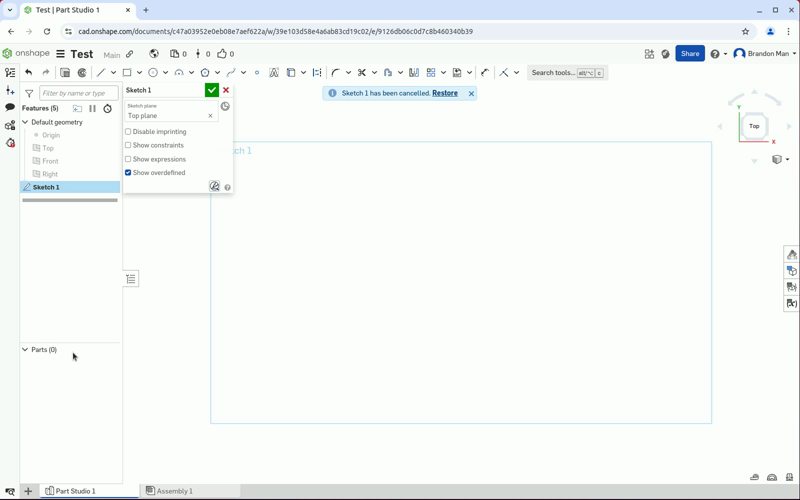
key(l)
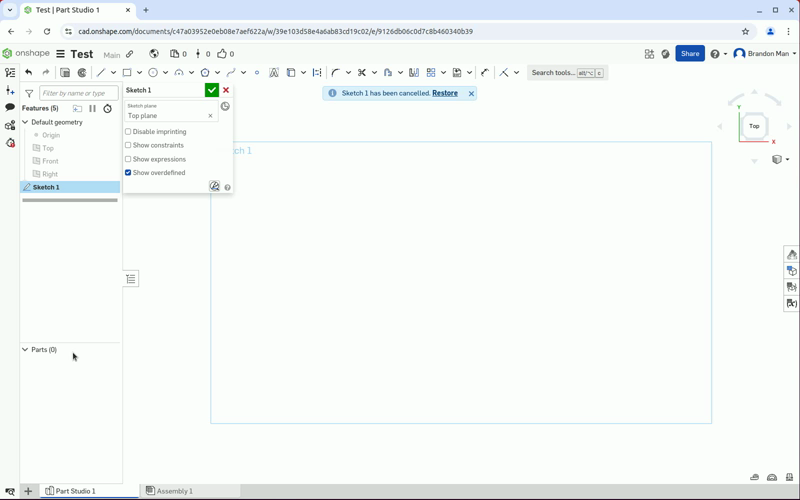
key_down(shift)
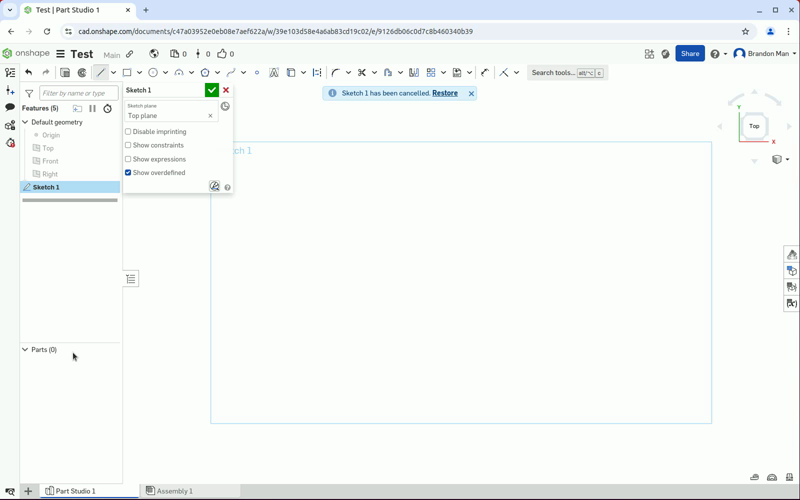
mouse_move(404, 339)
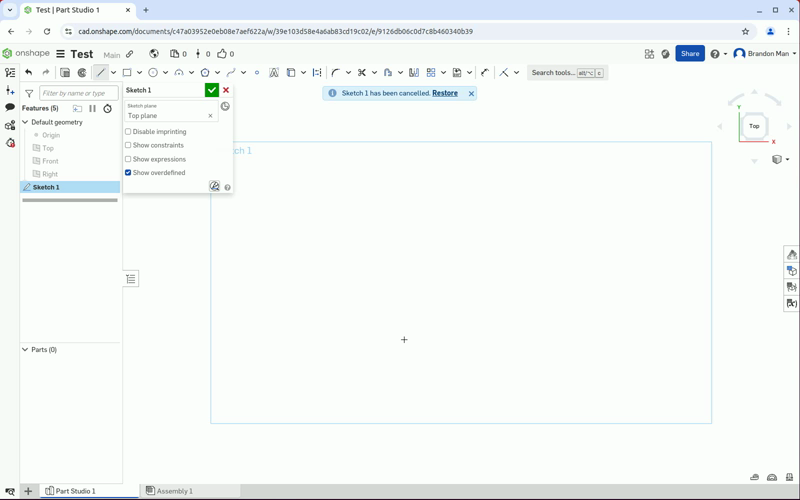
click(404, 339)
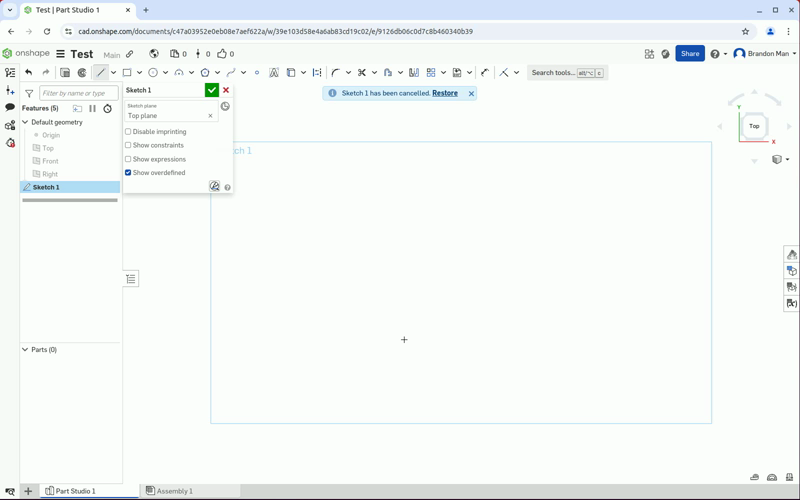
key_up(shift)
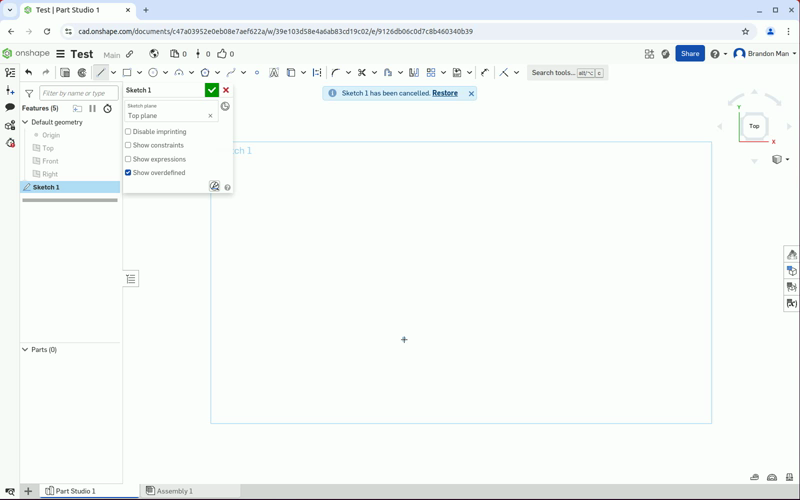
key_down(shift)
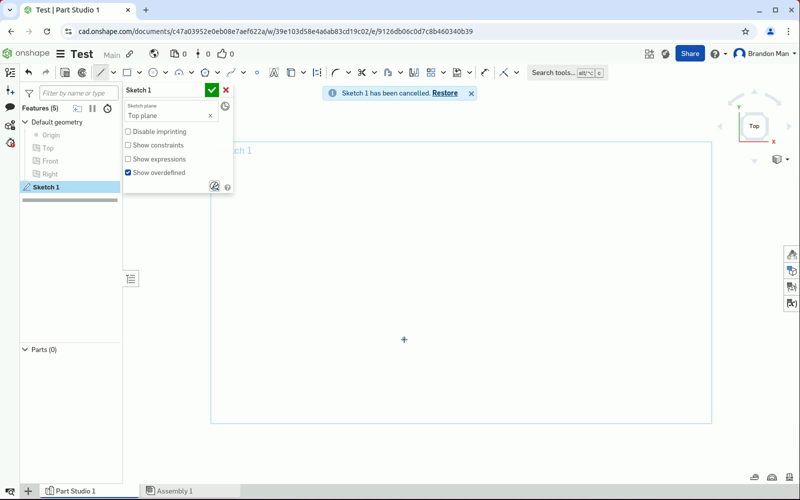
mouse_move(516, 339)
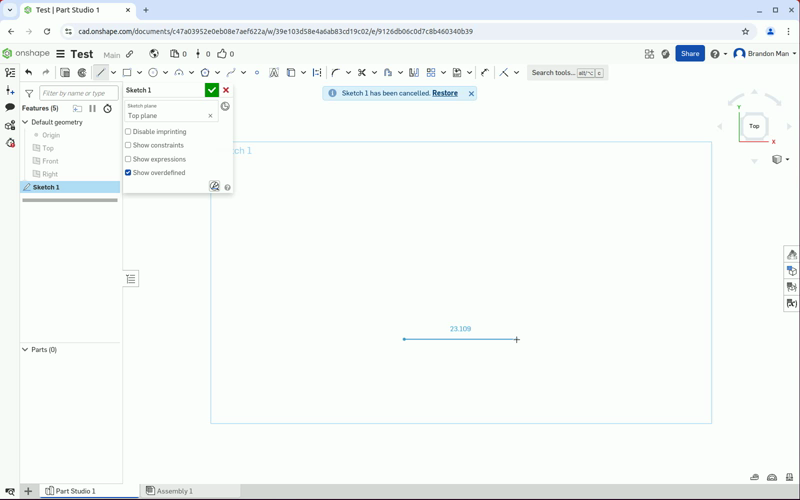
click(516, 339)
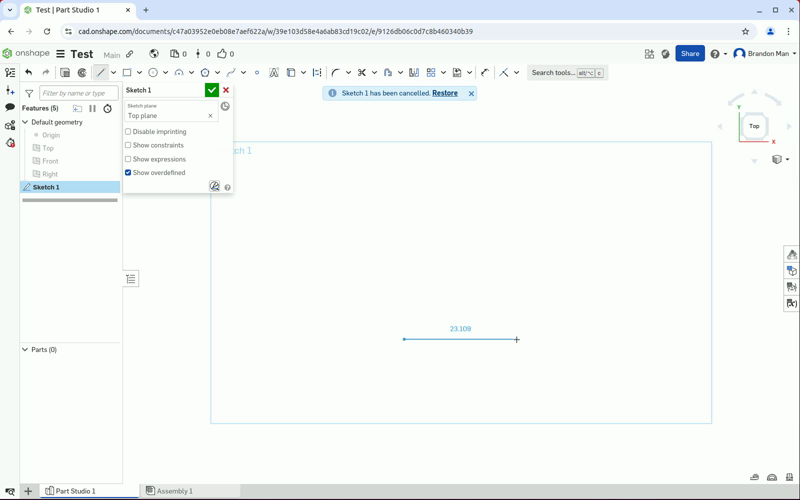
key_up(shift)
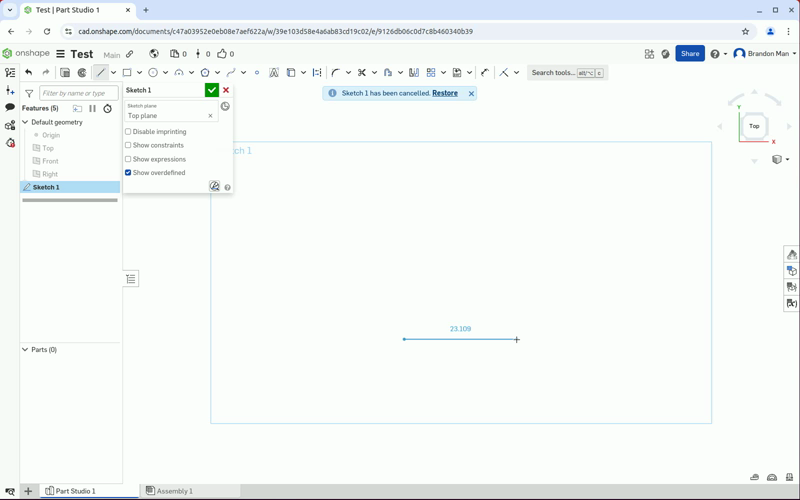
key_down(shift)
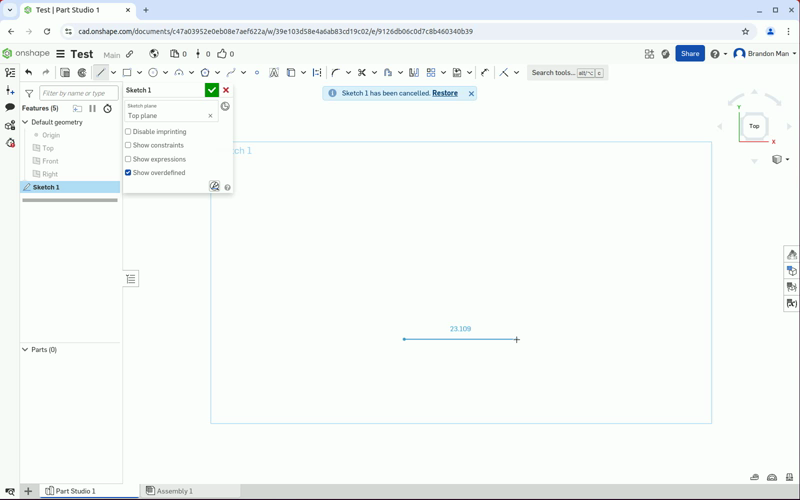
mouse_move(516, 226)
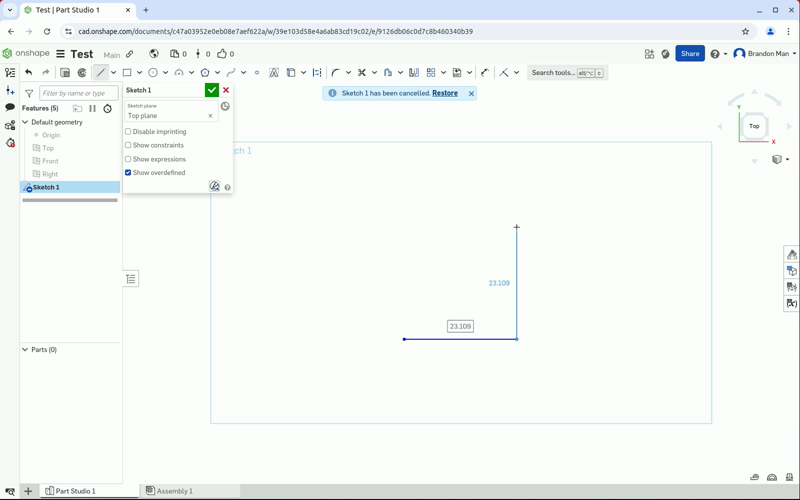
click(516, 226)
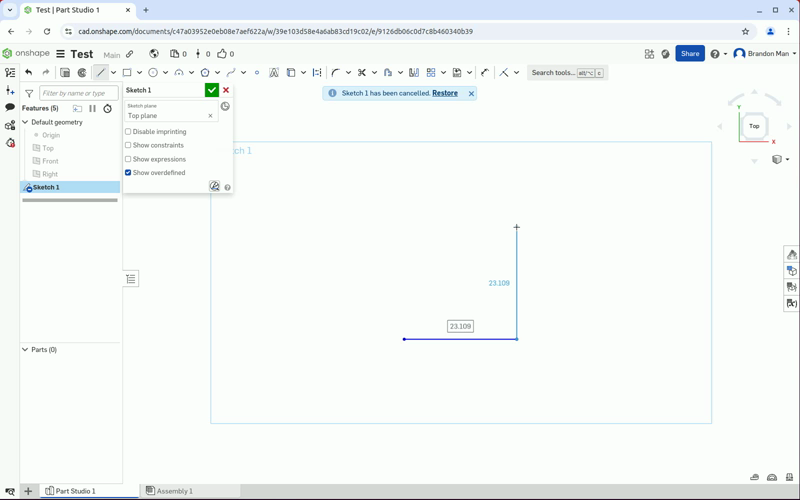
key_up(shift)
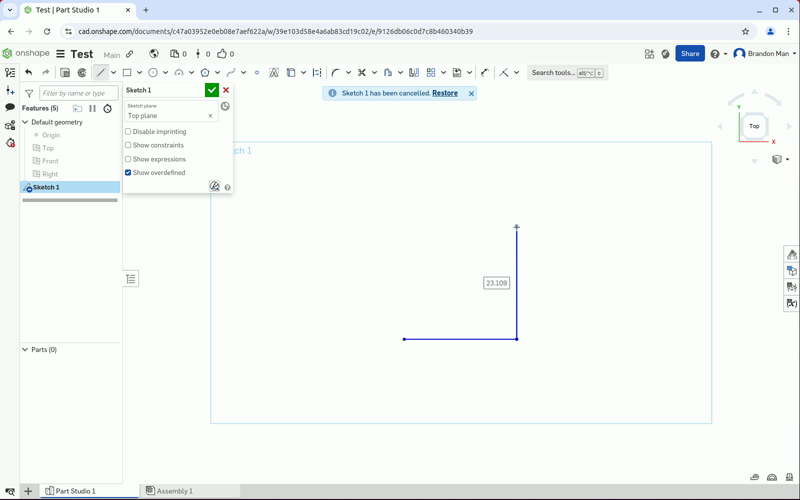
key_down(shift)
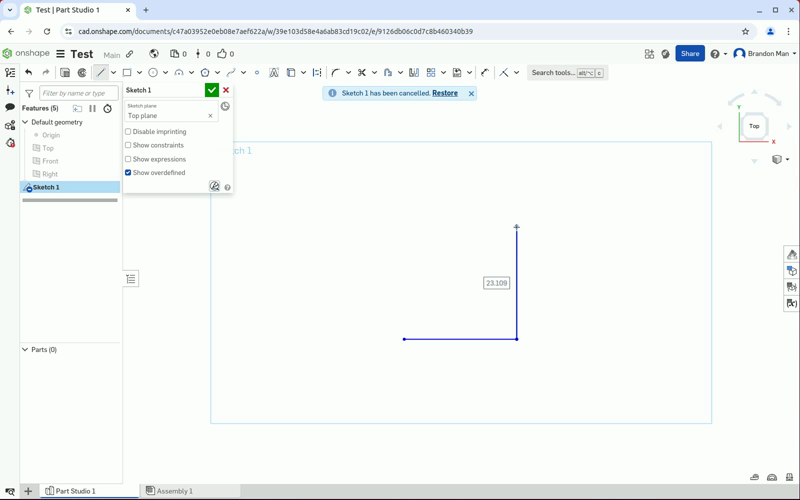
mouse_move(404, 226)
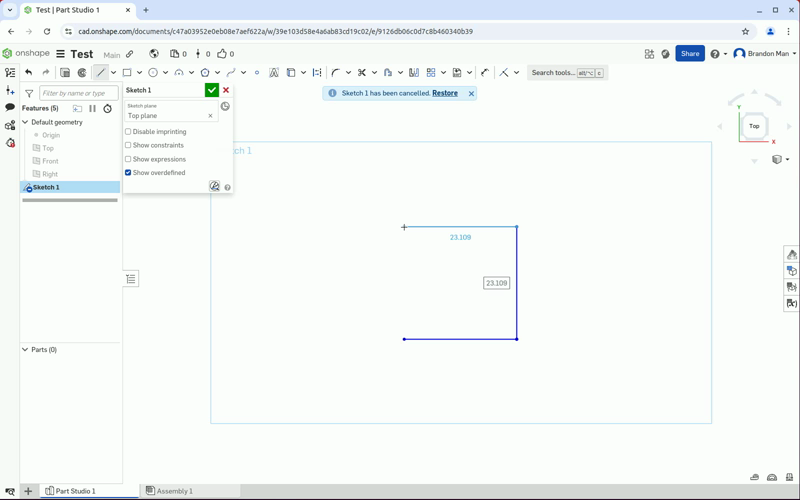
click(404, 226)
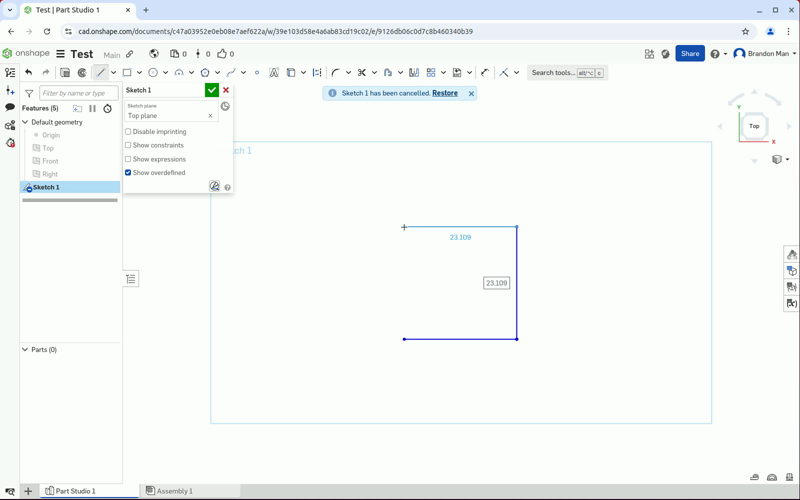
key_up(shift)
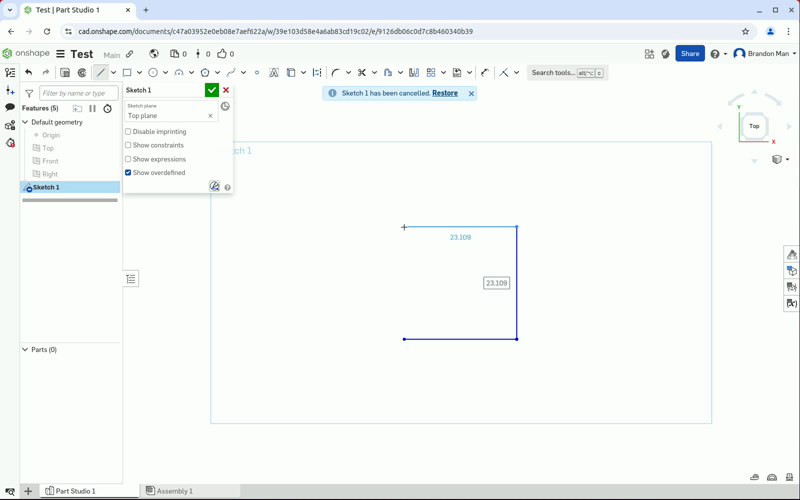
key_down(shift)
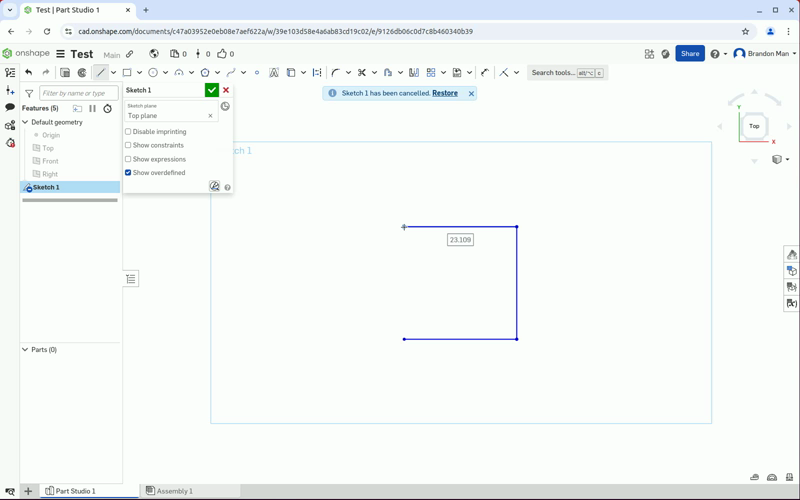
mouse_move(404, 339)
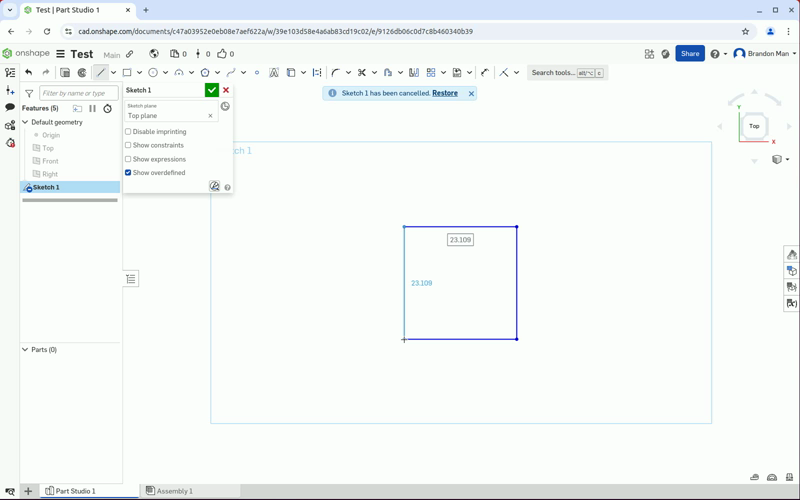
key_up(shift)
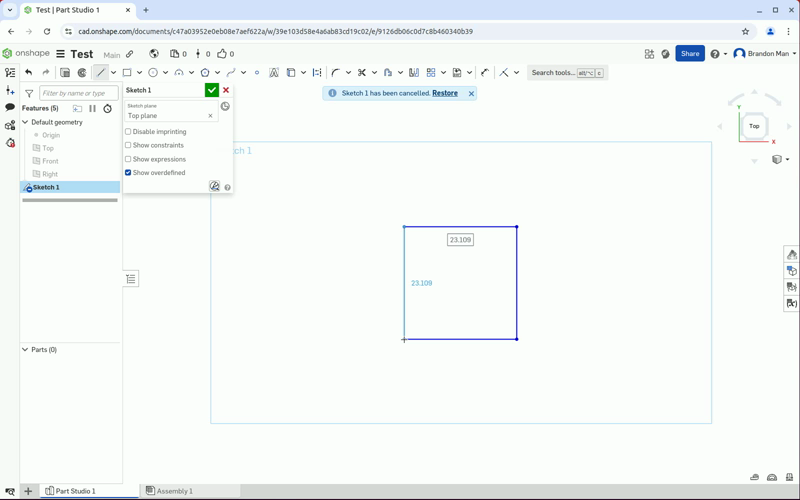
click(404, 339)
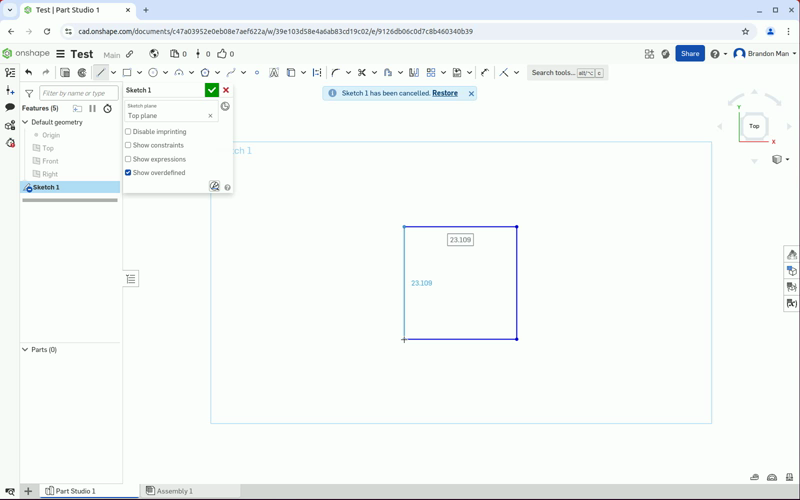
key(esc)
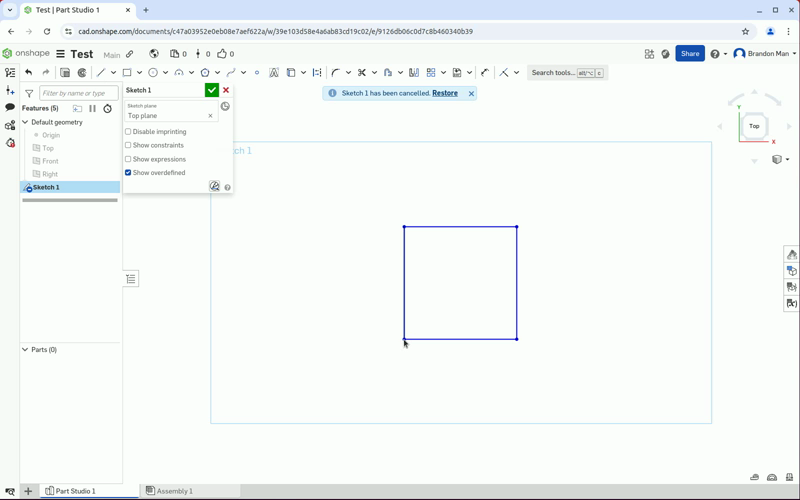
mouse_move(458, 328)
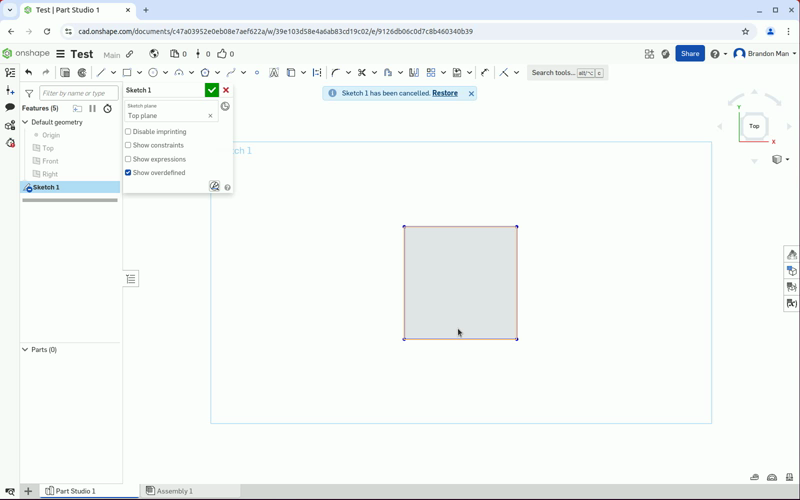
click(458, 328)
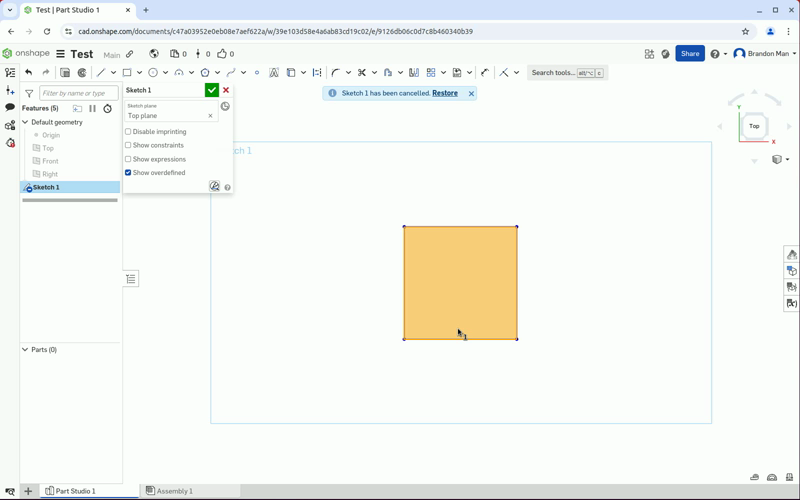
mouse_move(73, 352)
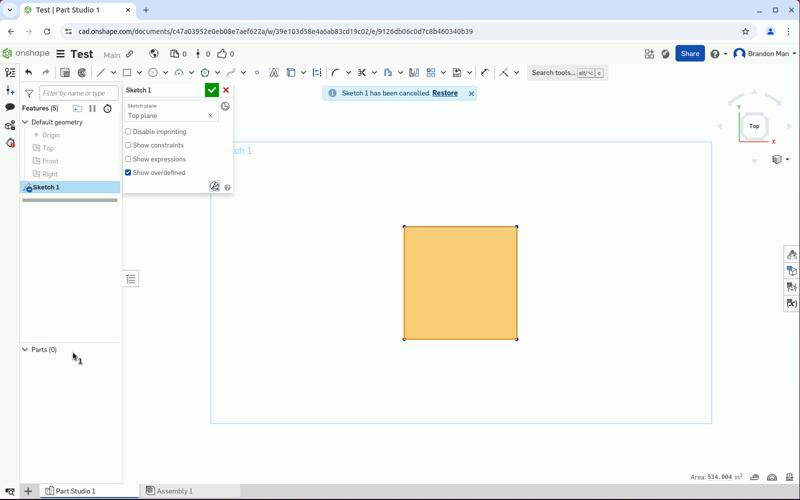
key(shift+y)
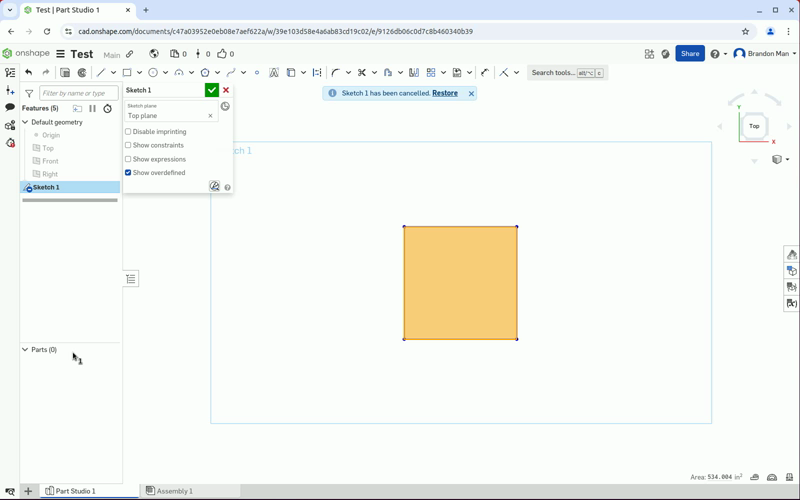
key(shift+e)
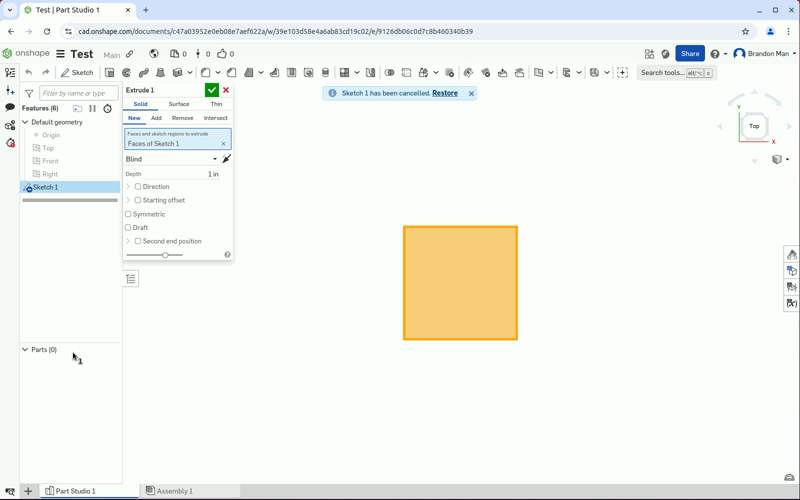
mouse_move(143, 106)
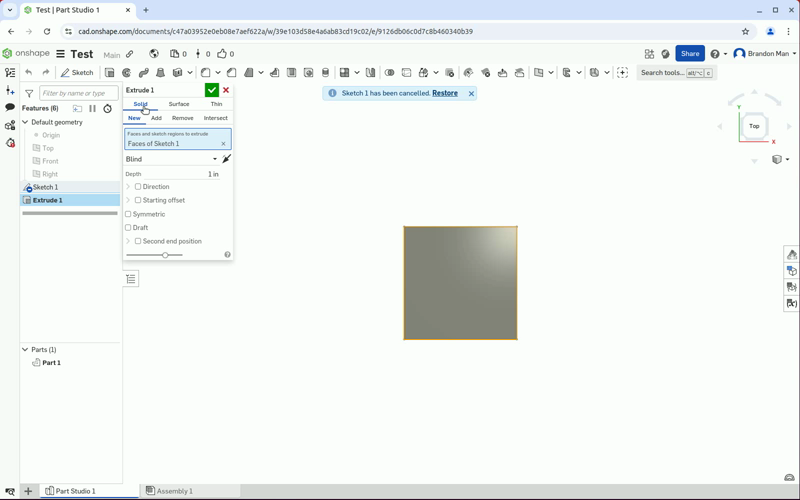
click(143, 106)
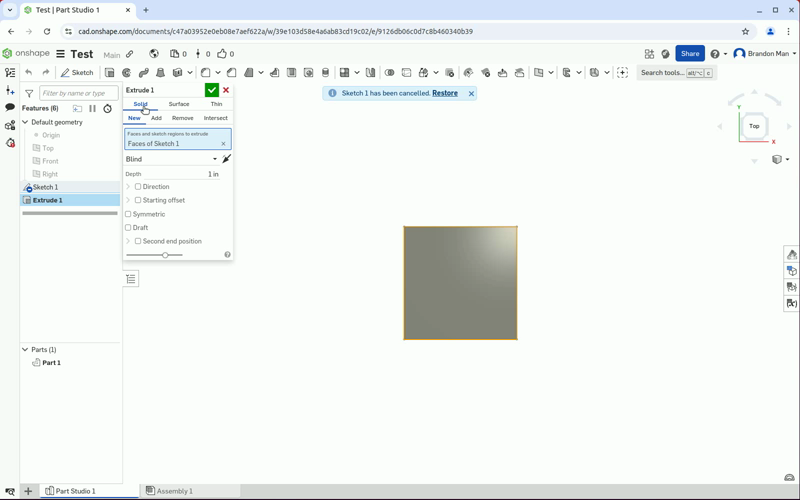
mouse_move(137, 120)
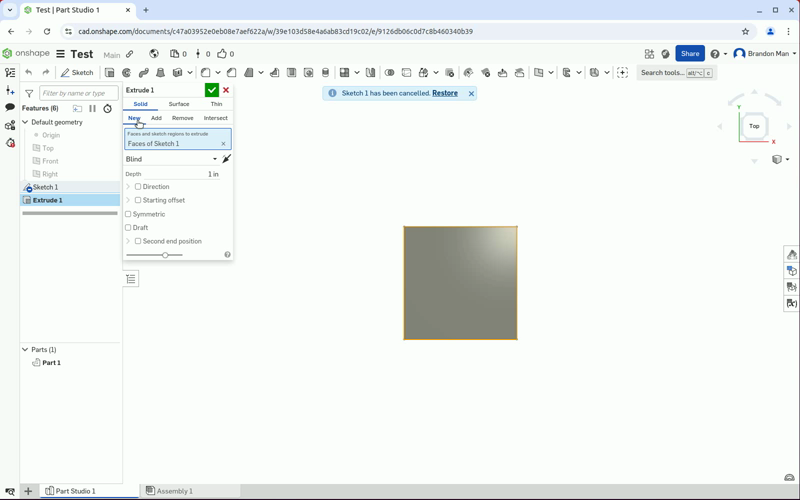
click(137, 120)
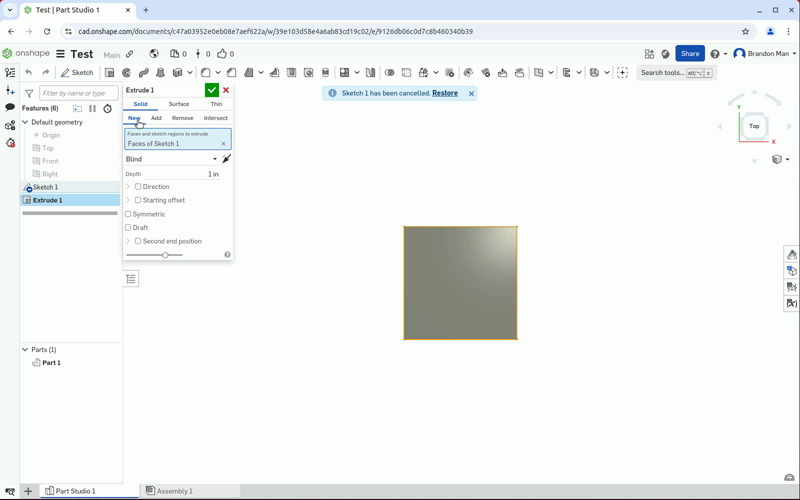
key(tab, 4)
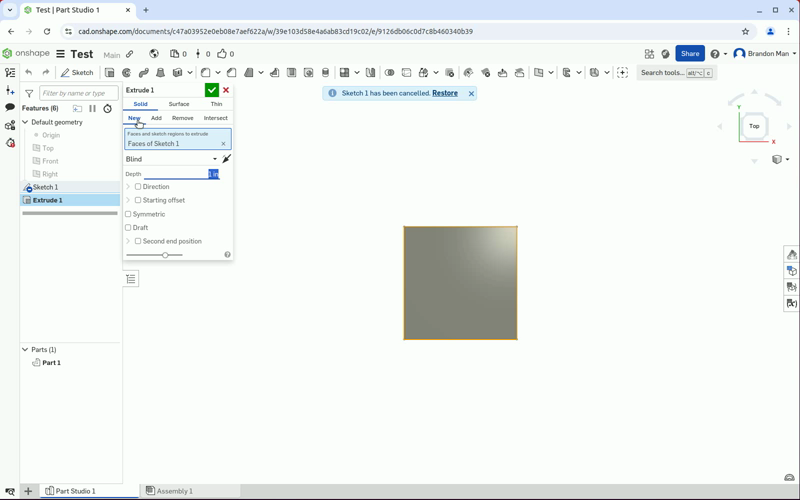
text(23.108)
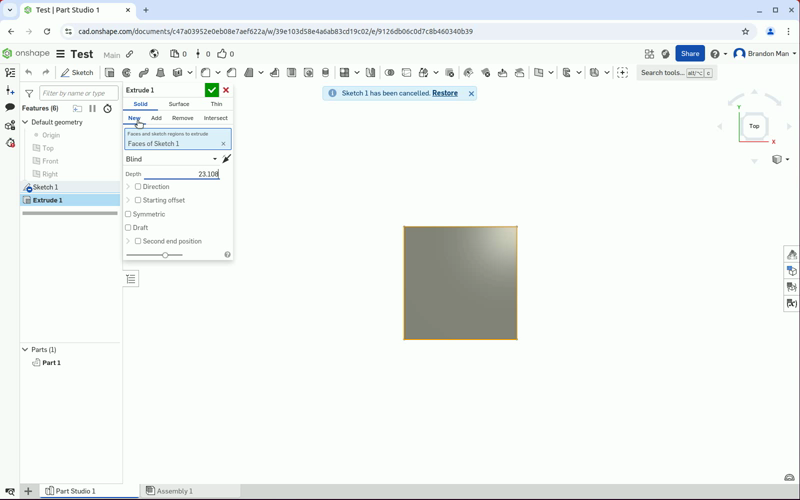
key(enter)
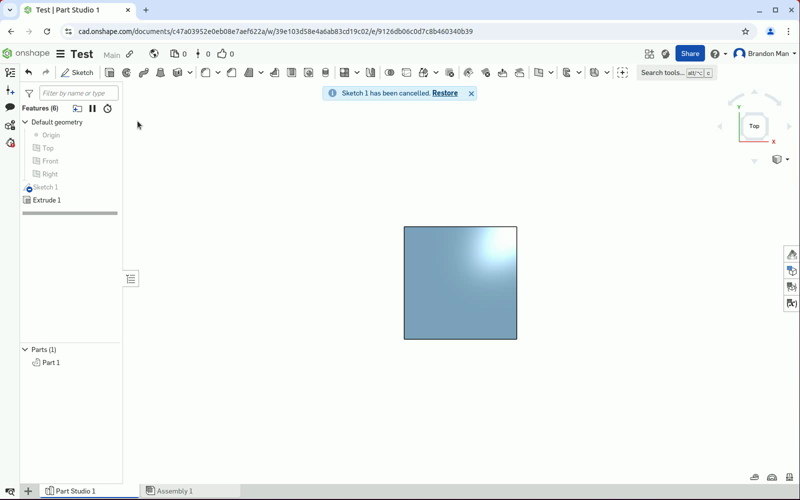
key(shift+h)
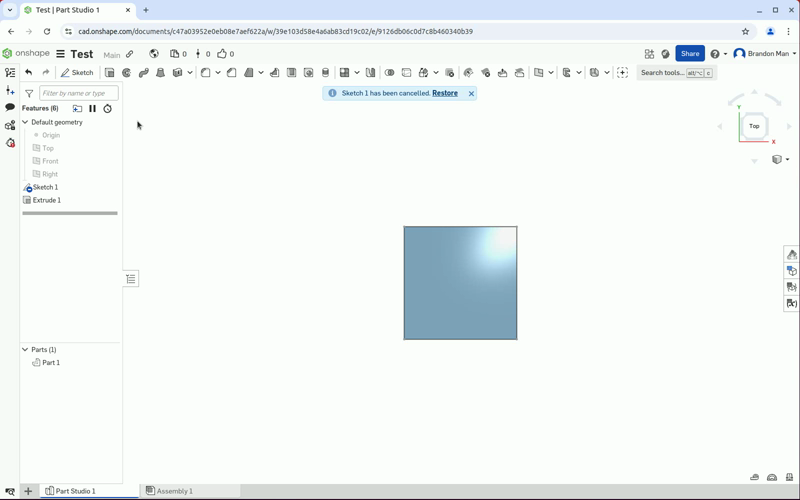
key(shift+h)
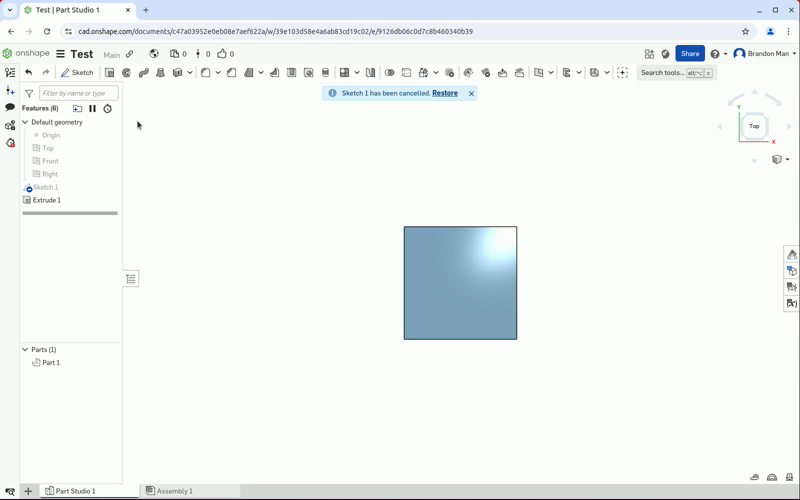
mouse_move(73, 189)
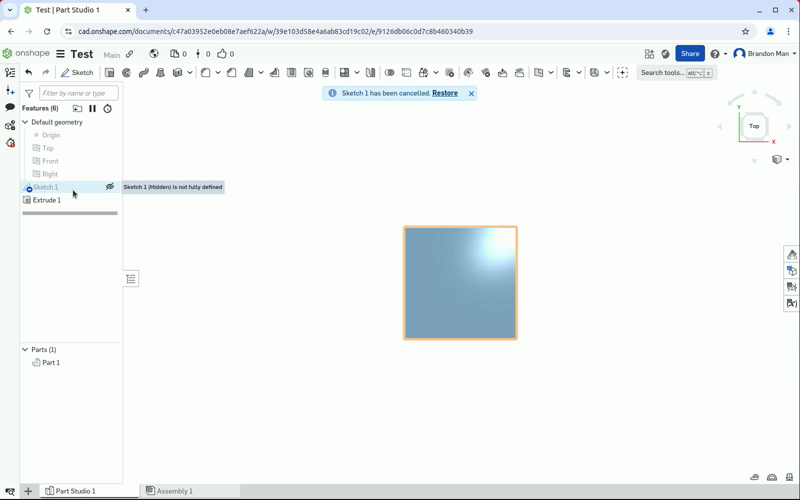
click(73, 189)
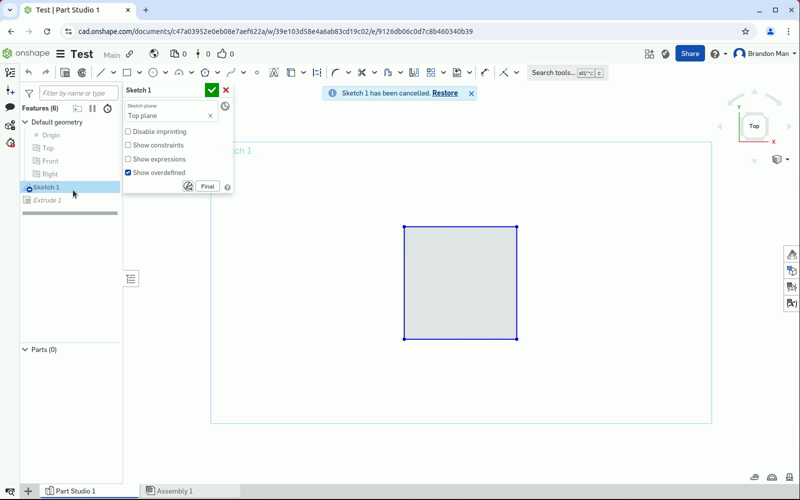
mouse_move(229, 92)
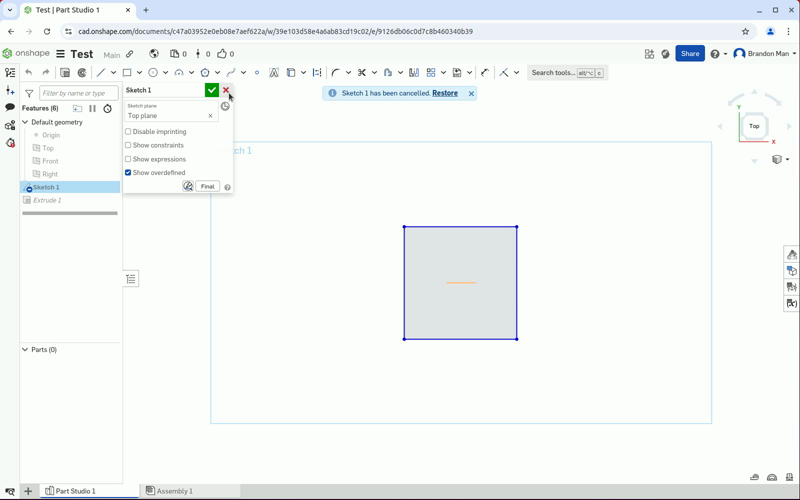
click(229, 92)
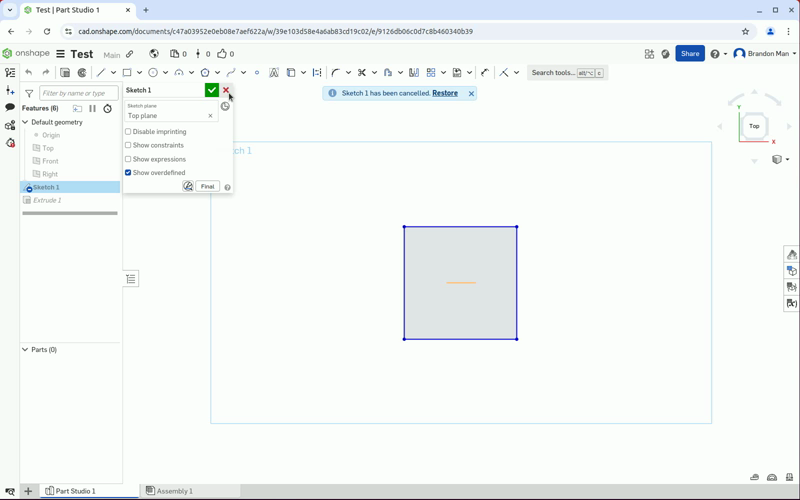
key(shift+s)
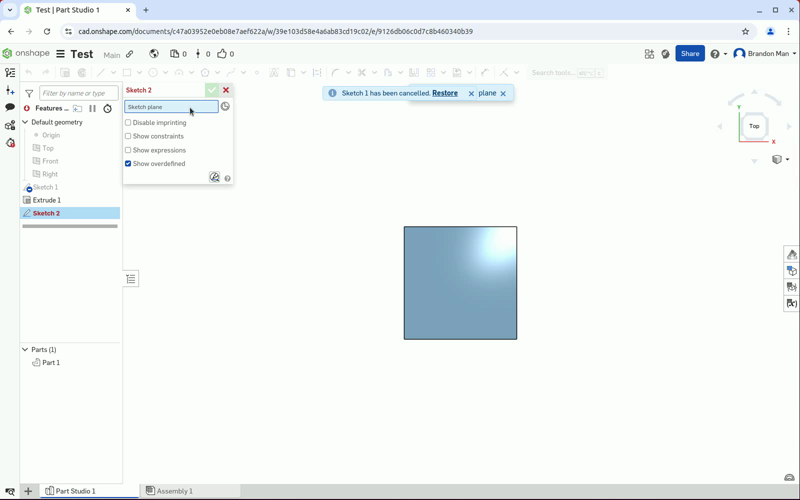
mouse_move(73, 150)
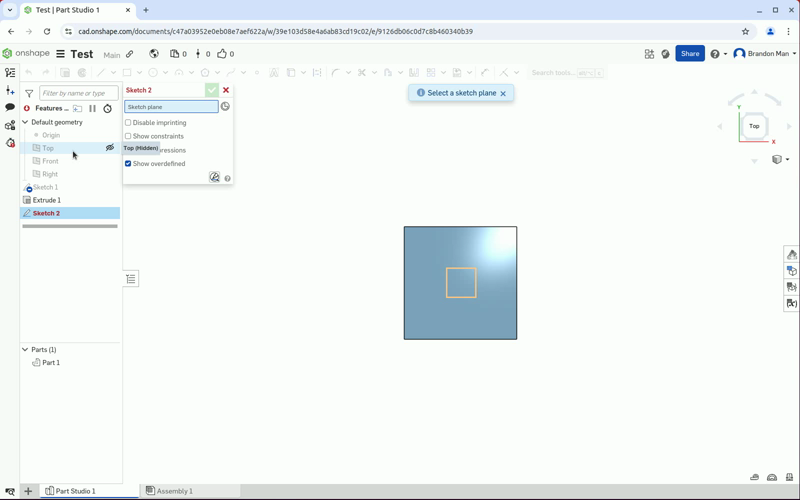
click(73, 150)
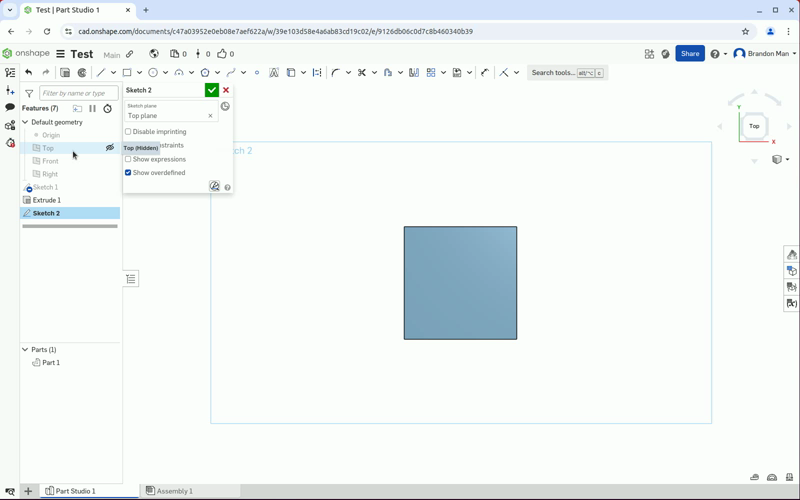
mouse_move(73, 352)
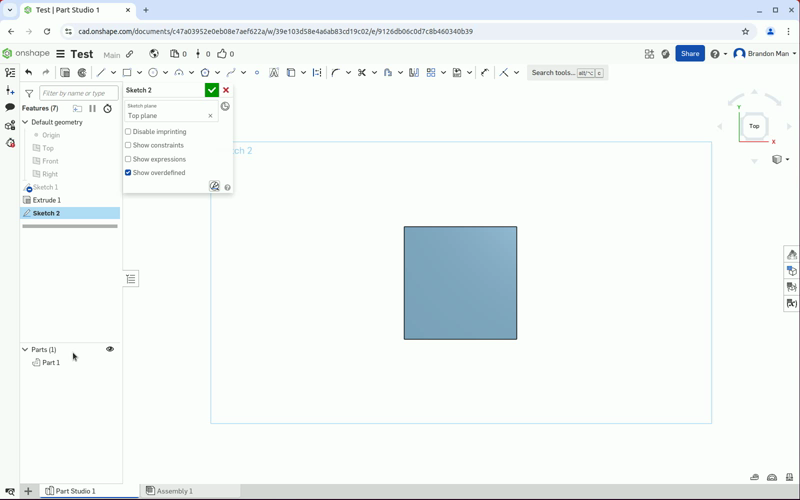
key(y)
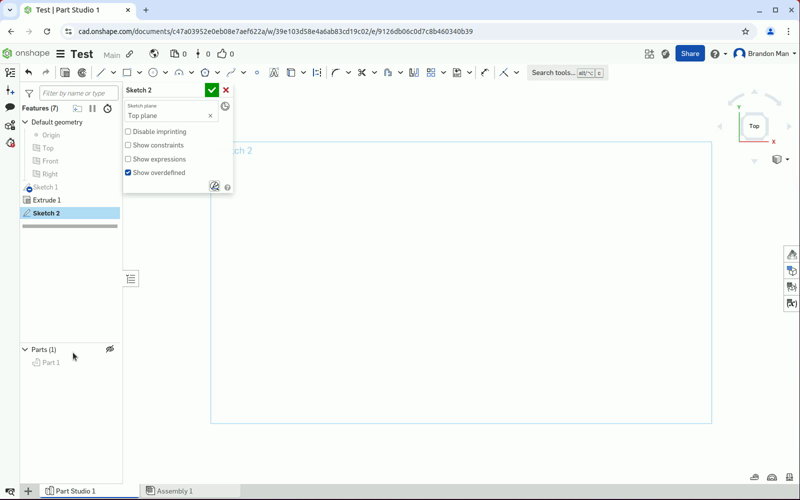
key(l)
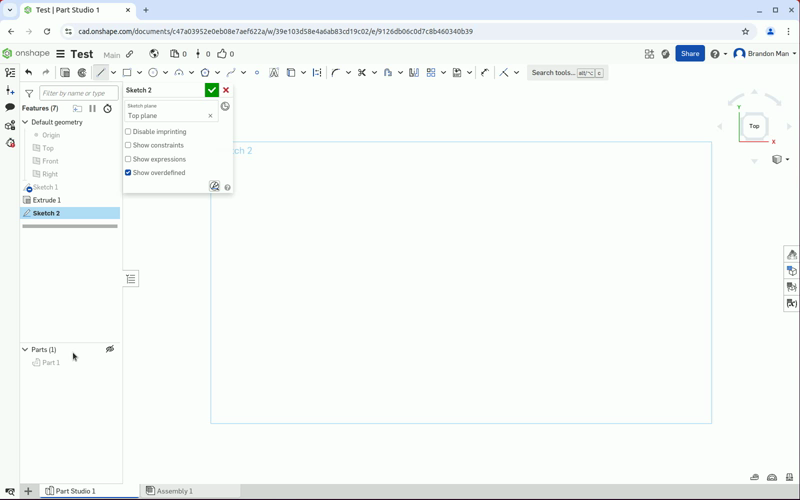
key_down(shift)
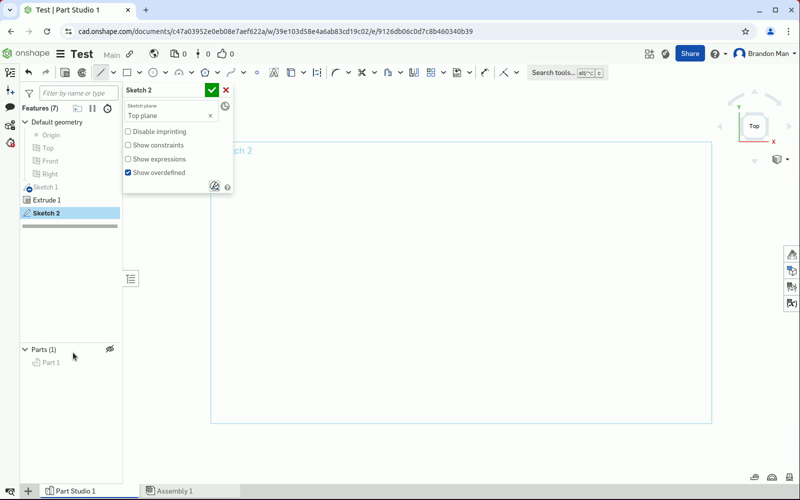
mouse_move(404, 339)
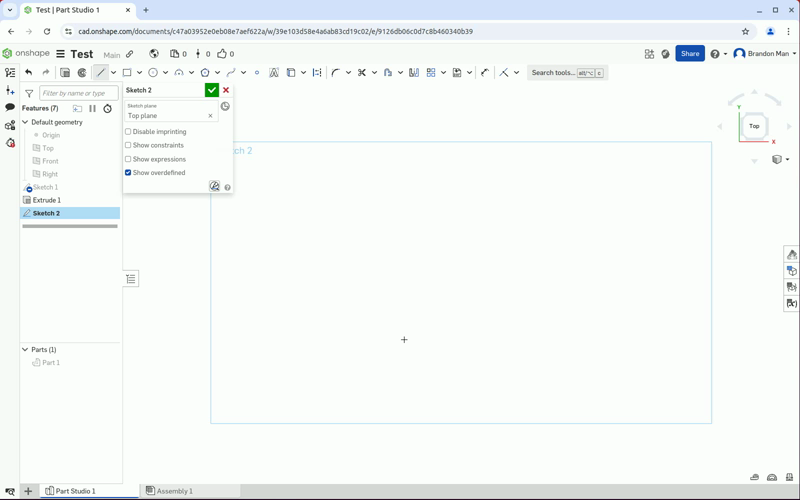
click(404, 339)
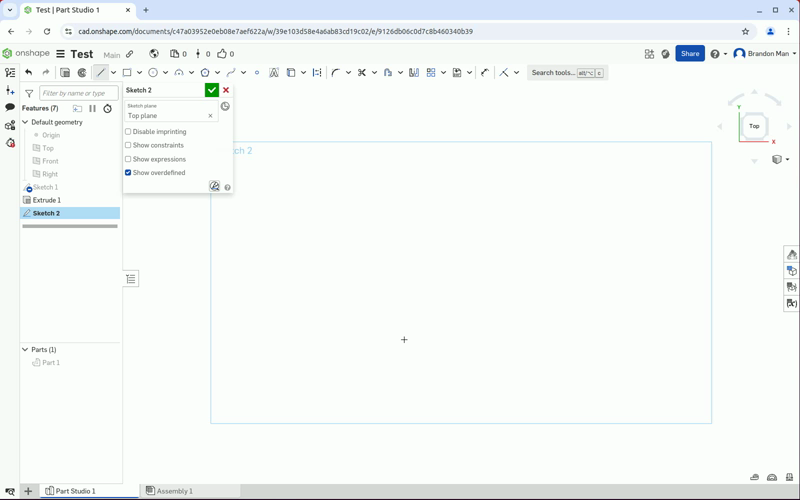
key_up(shift)
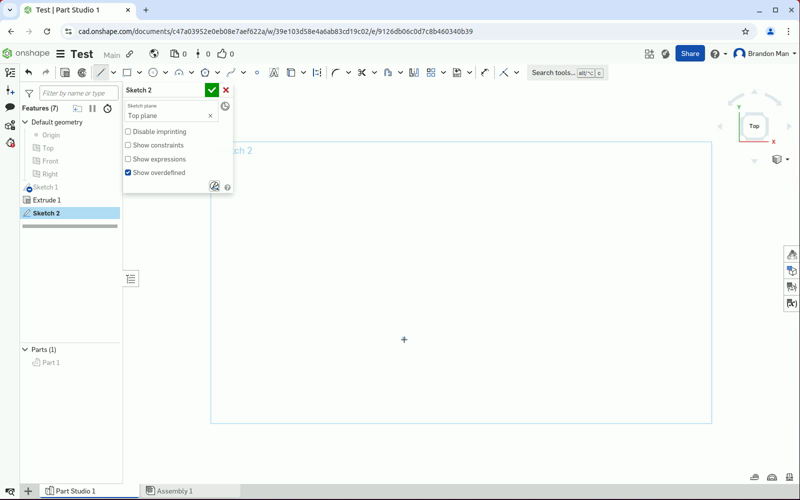
key_down(shift)
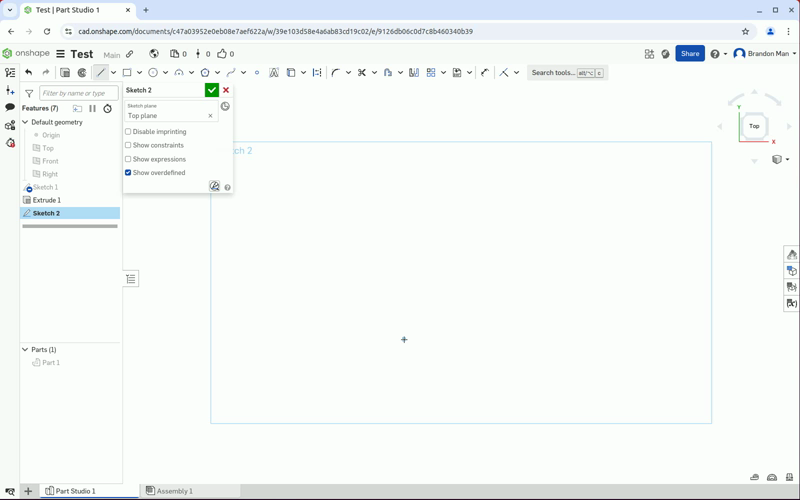
mouse_move(516, 339)
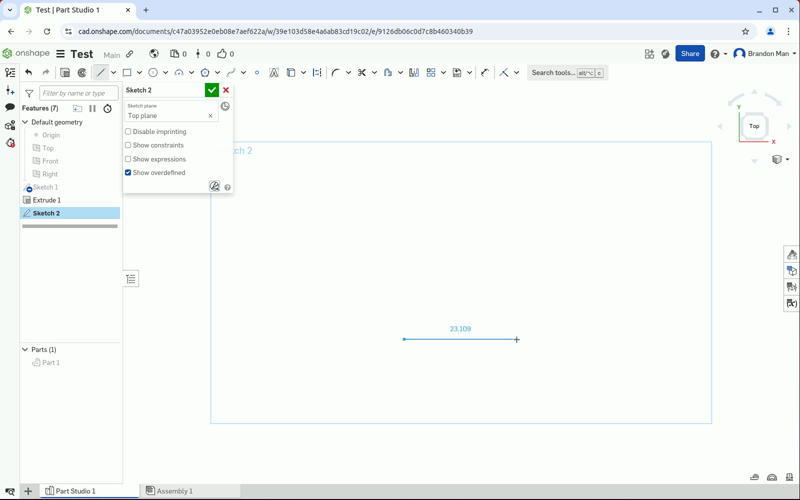
click(516, 339)
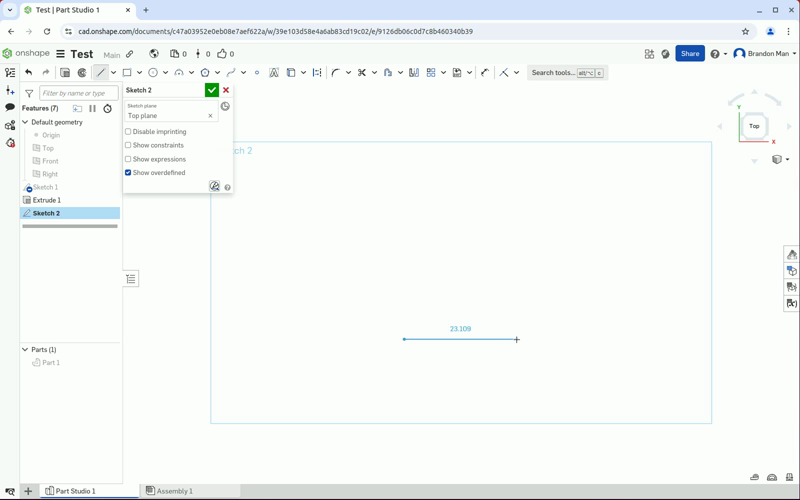
key_up(shift)
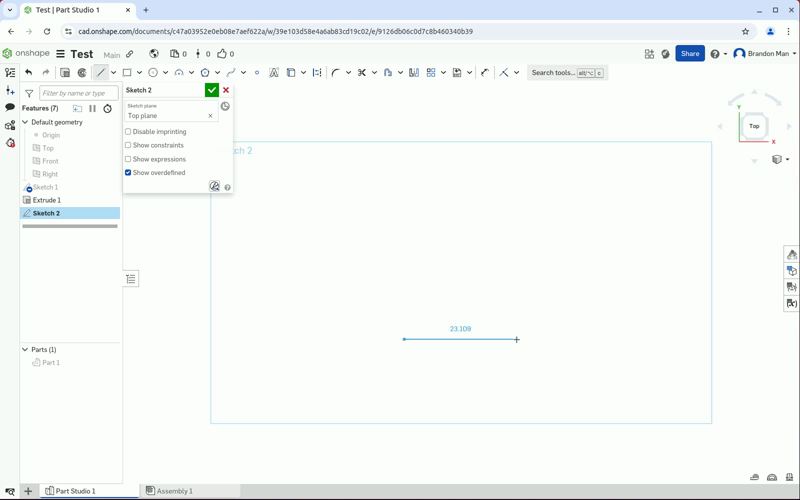
key_down(shift)
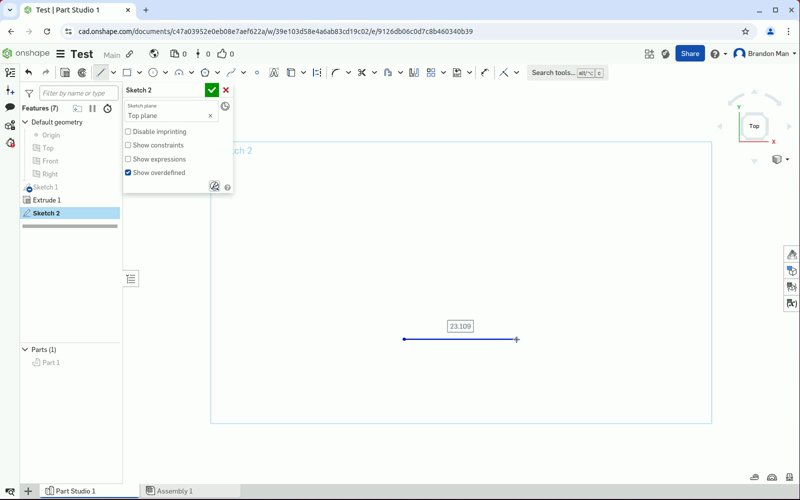
mouse_move(516, 226)
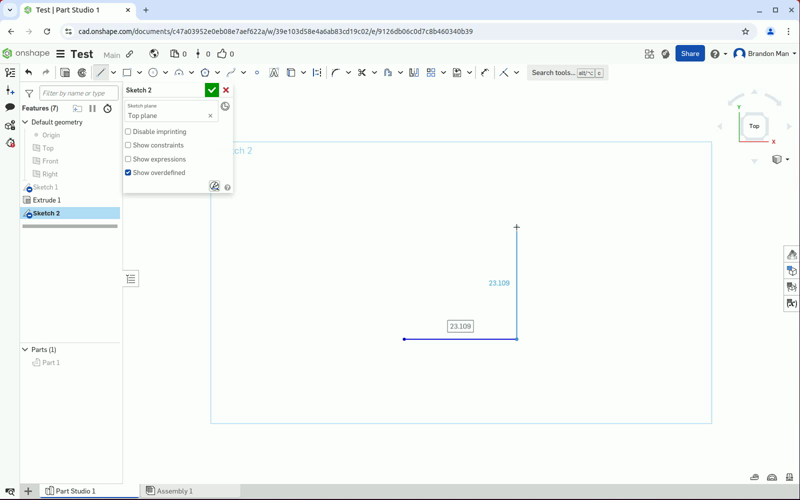
click(516, 226)
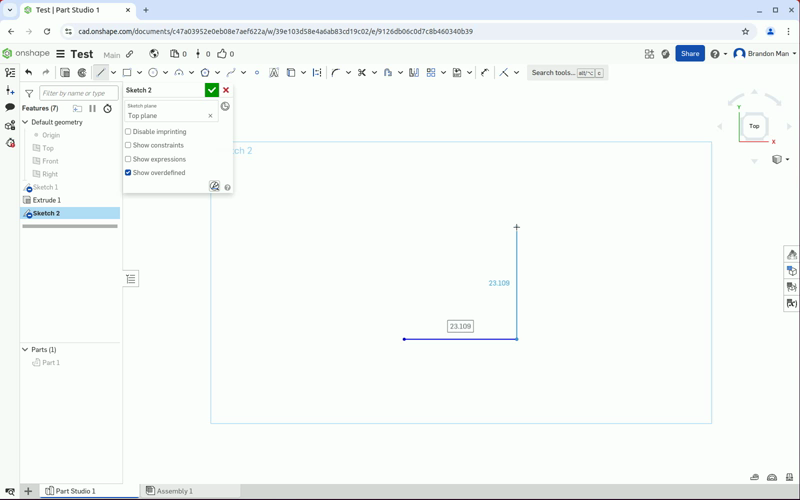
key_up(shift)
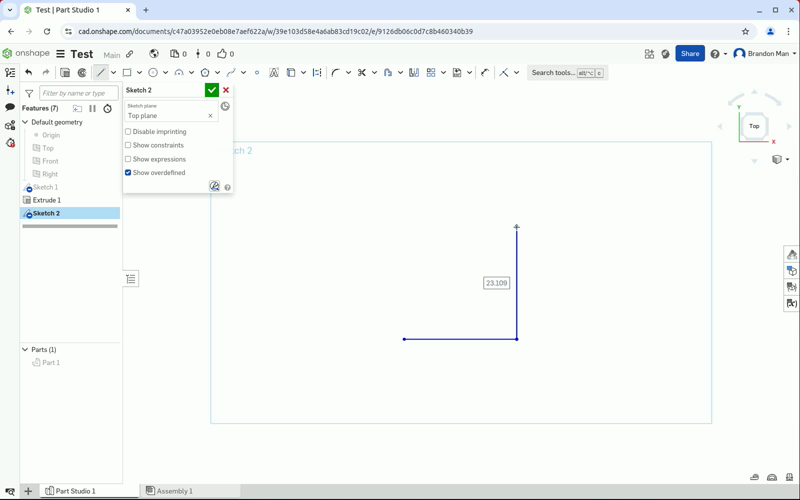
key_down(shift)
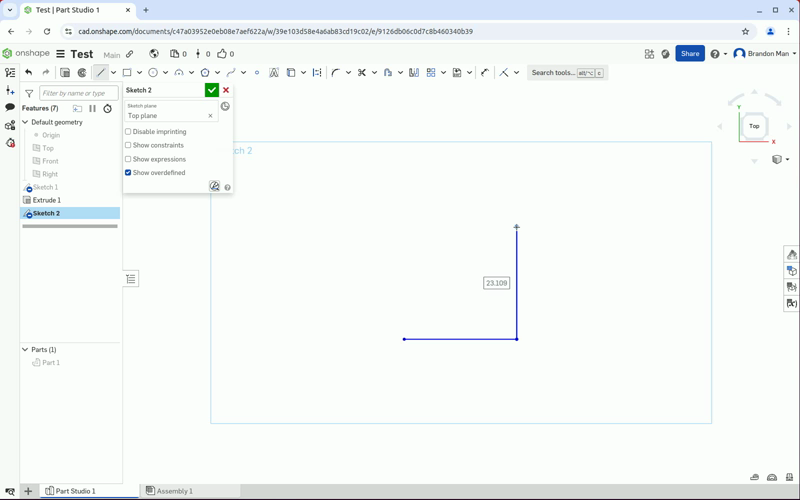
mouse_move(404, 226)
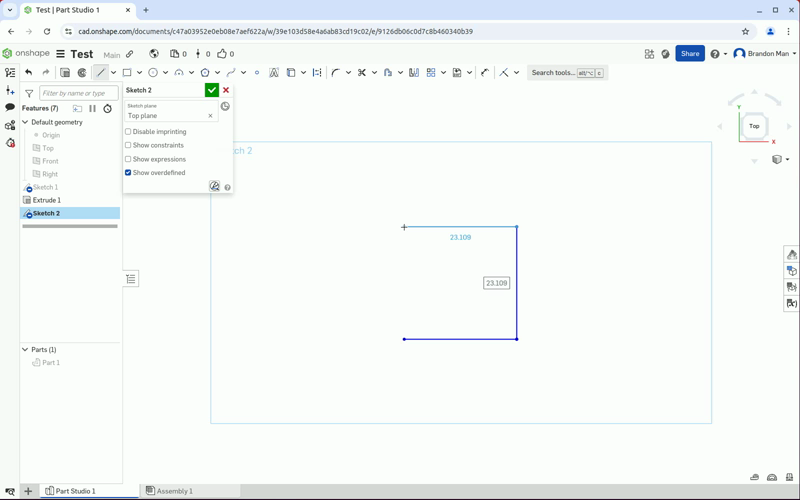
click(404, 226)
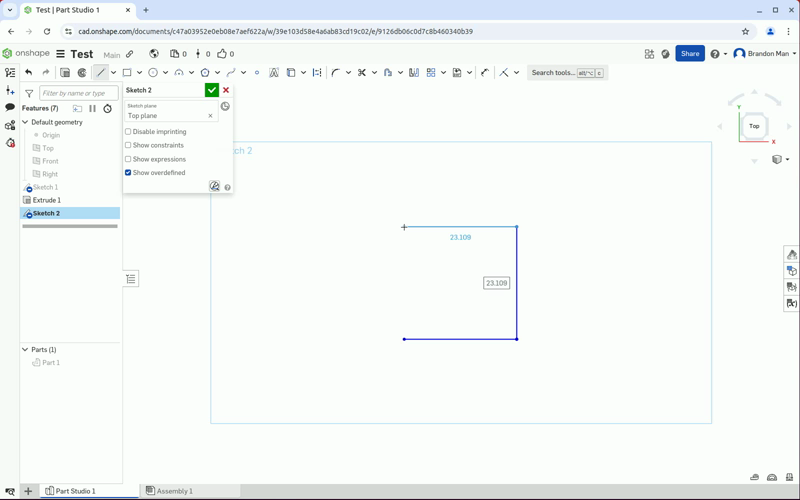
key_up(shift)
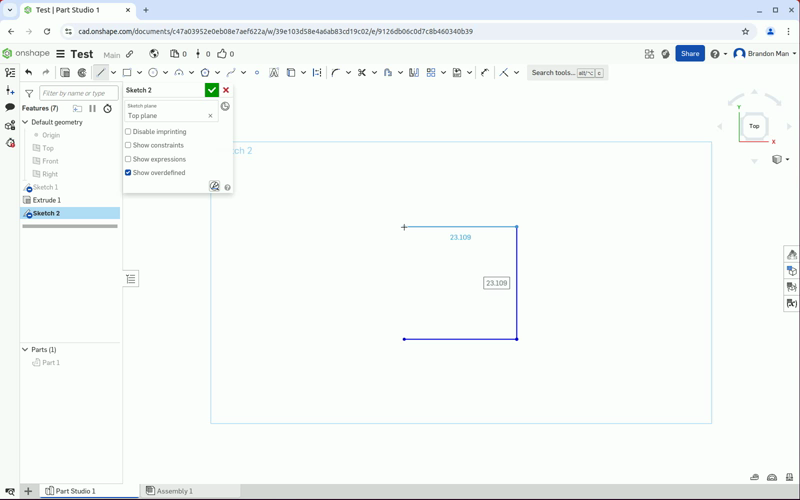
key_down(shift)
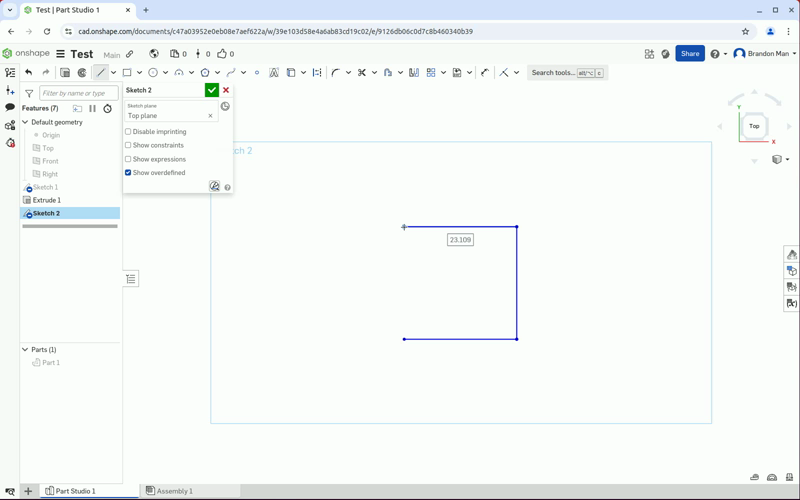
mouse_move(404, 339)
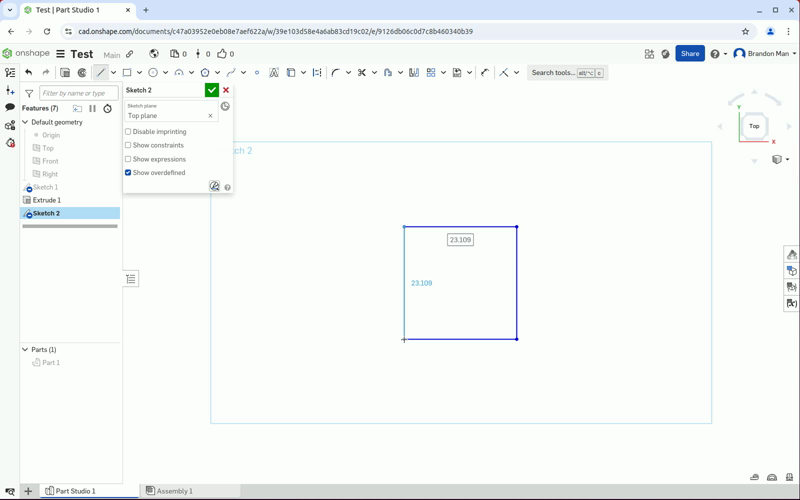
key_up(shift)
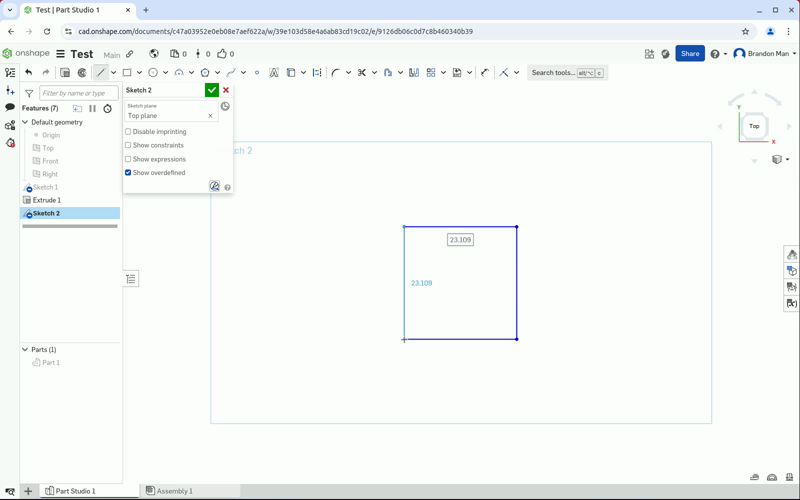
click(404, 339)
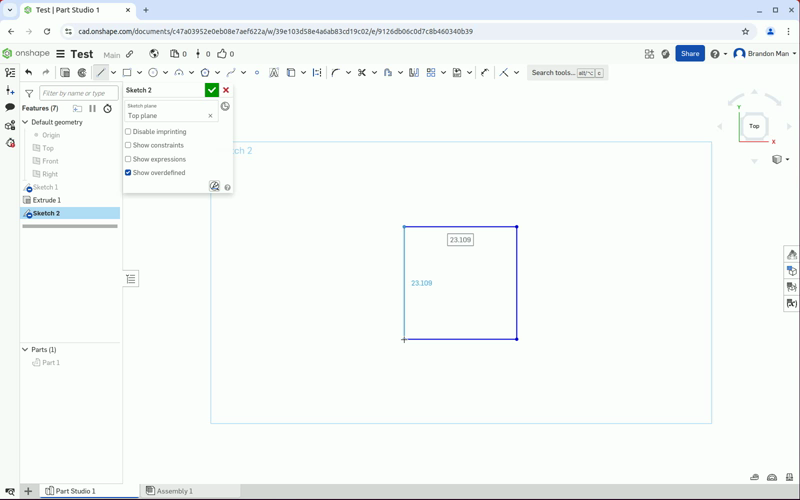
key(esc)
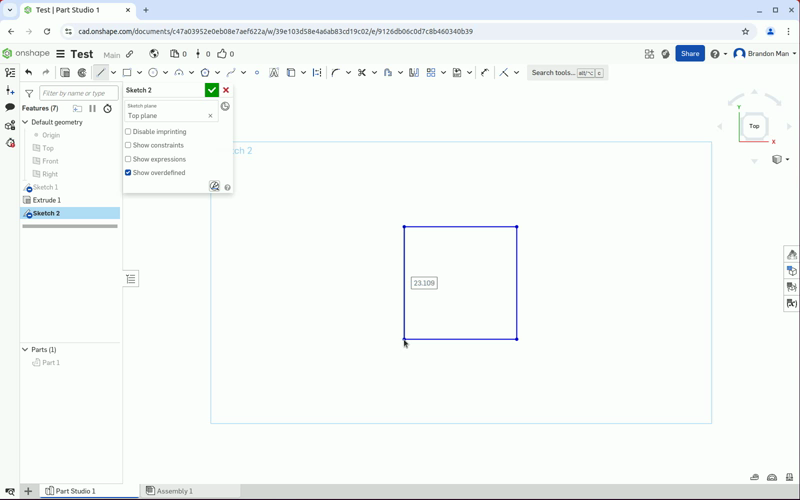
mouse_move(452, 313)
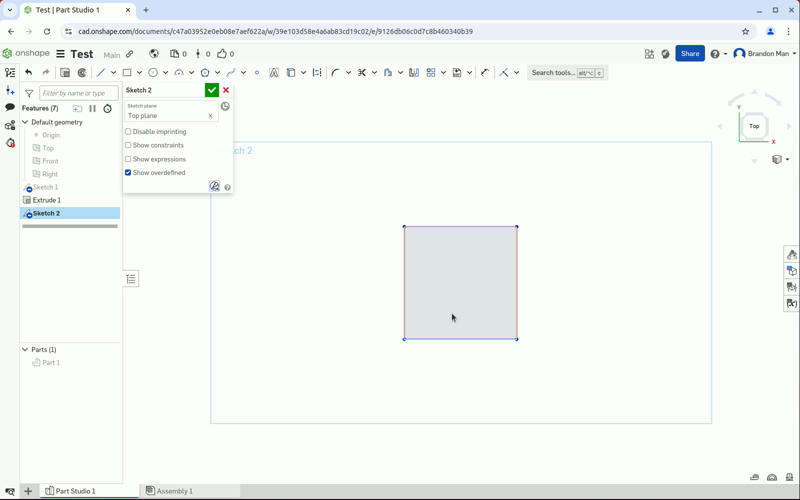
click(452, 313)
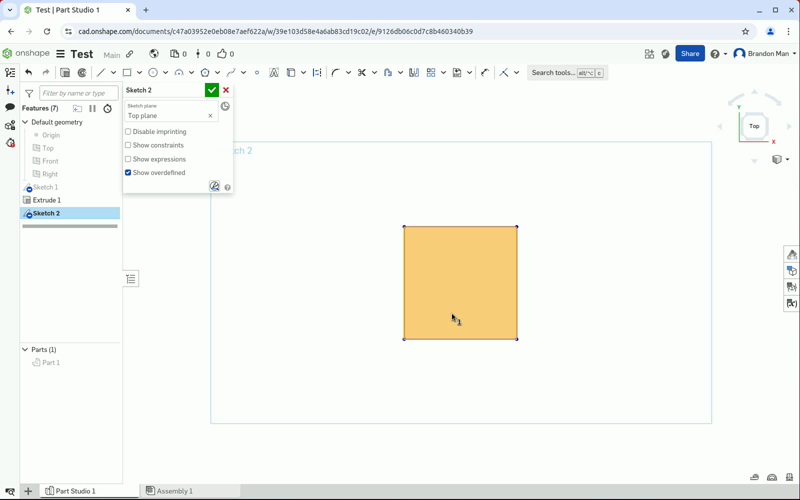
mouse_move(73, 352)
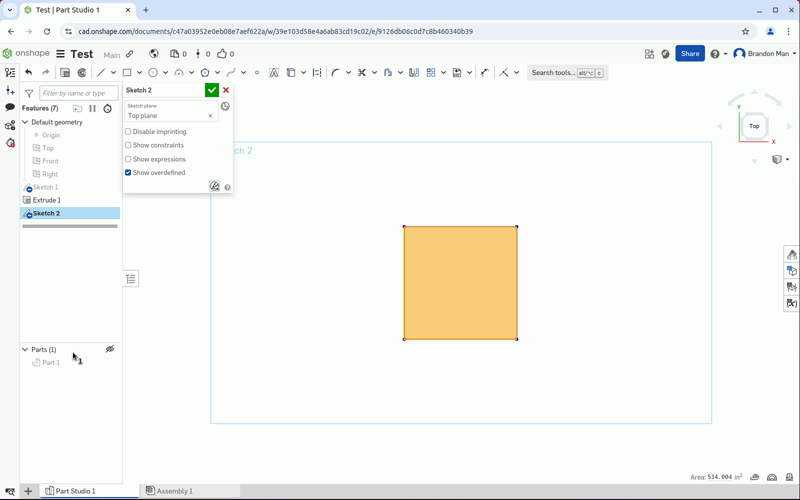
key(shift+y)
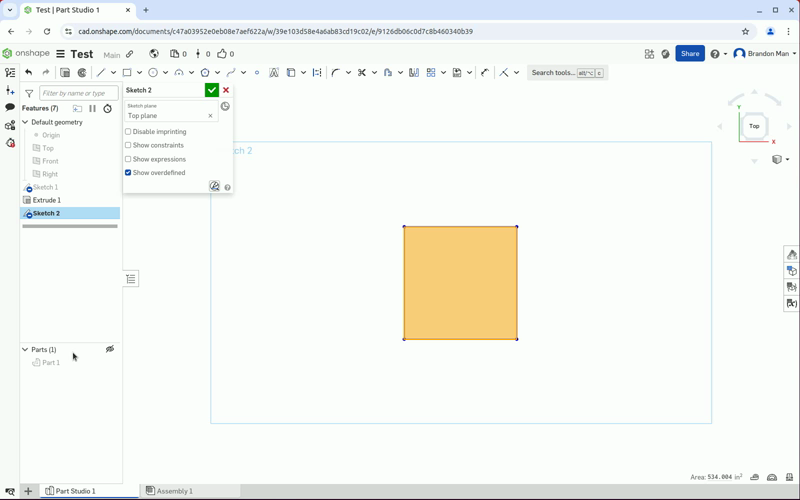
key(shift+e)
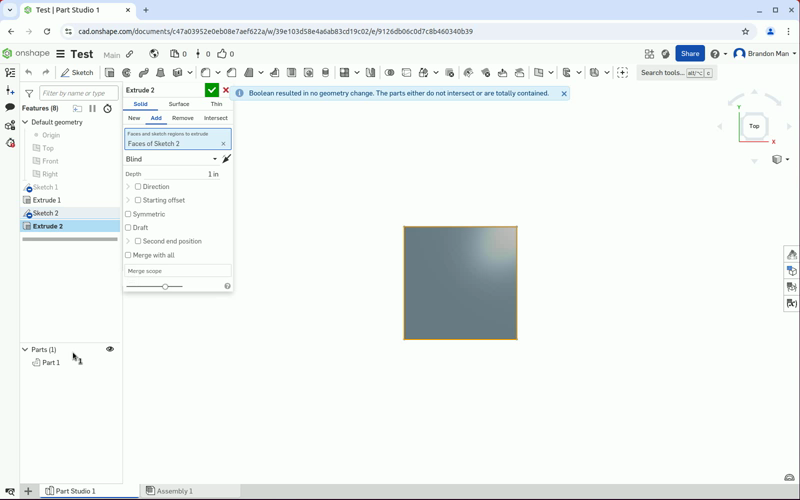
mouse_move(143, 106)
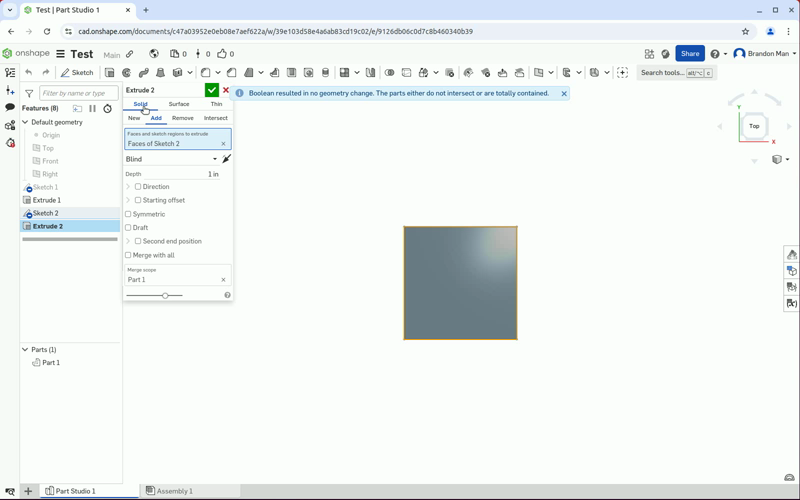
click(143, 106)
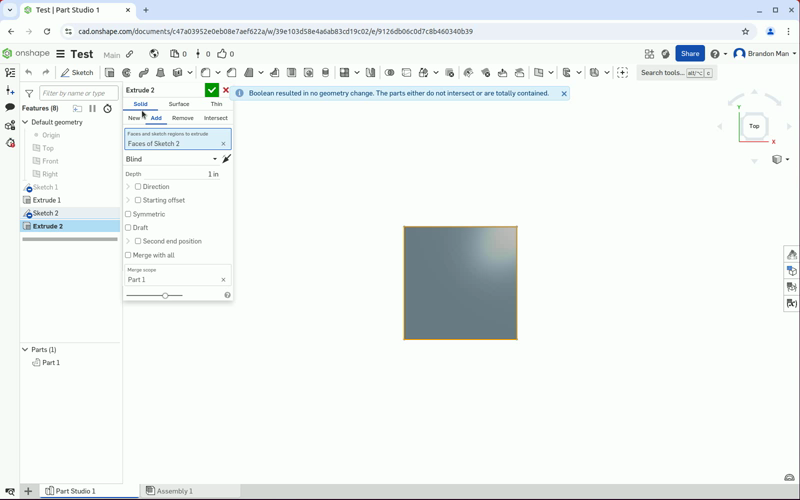
mouse_move(137, 120)
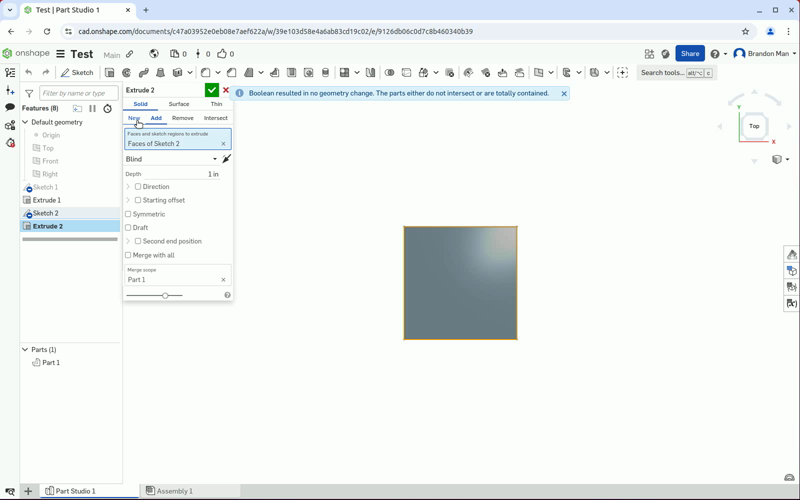
click(137, 120)
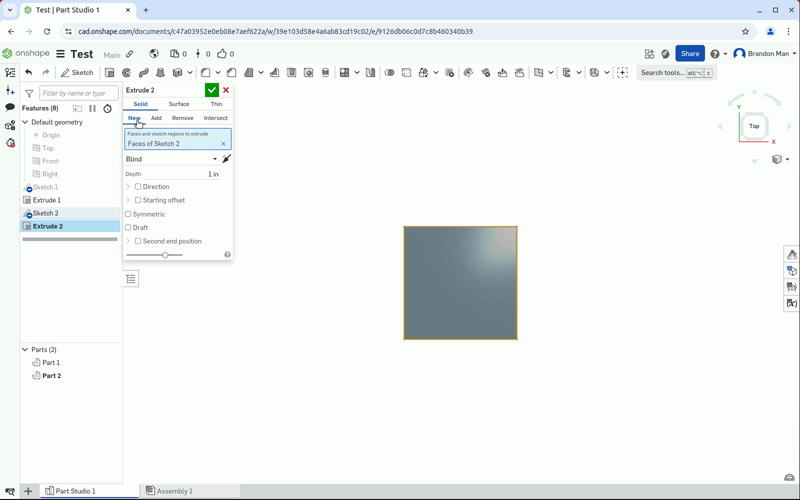
key(tab, 4)
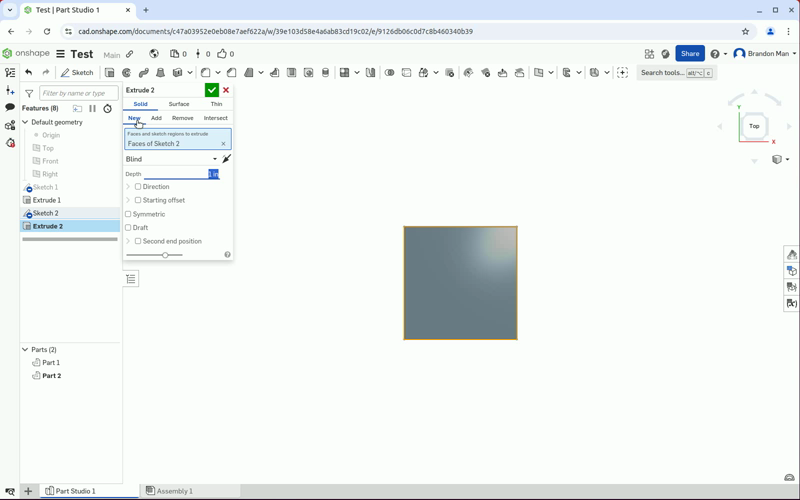
text(23.108)
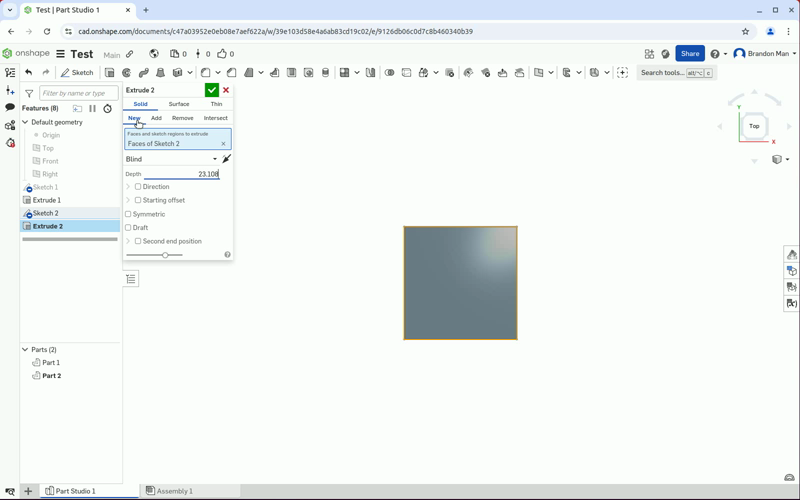
key(enter)
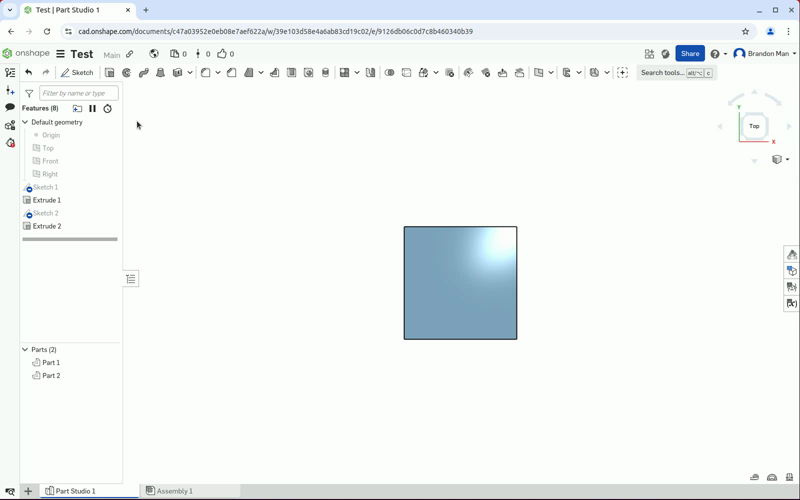
key(shift+h)
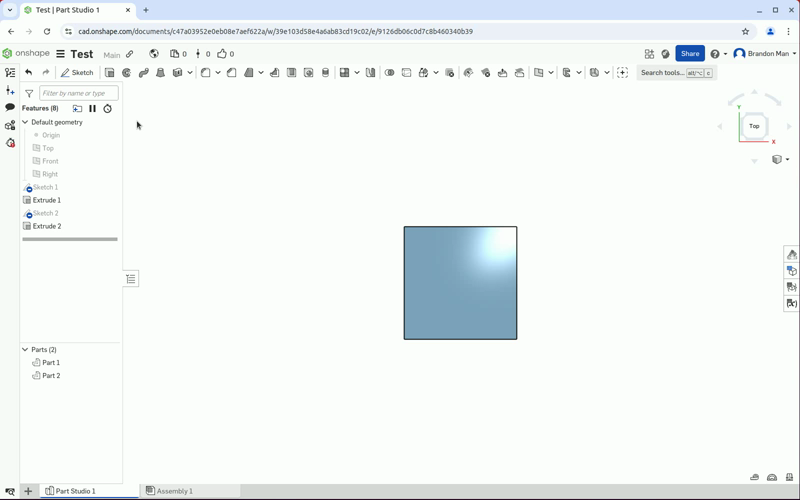
key(shift+h)
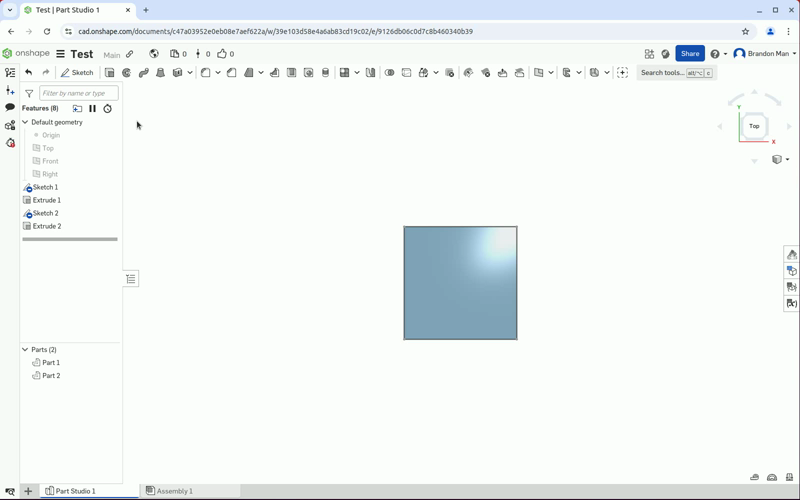
key(shift+7)
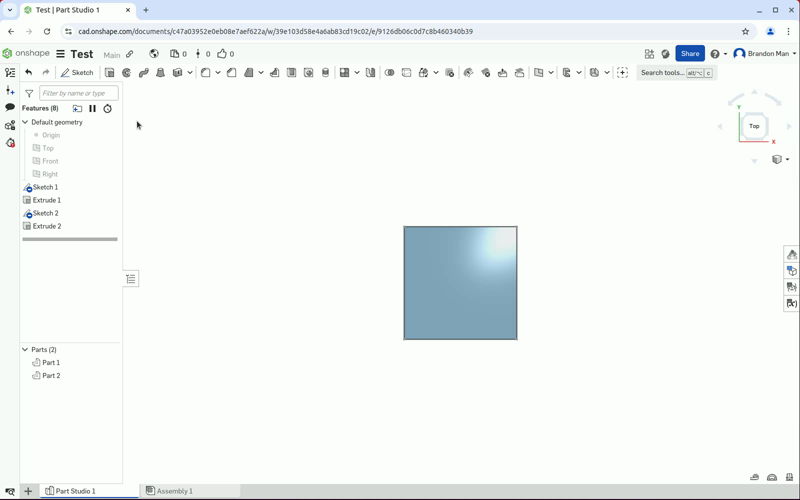
key(up, 3)
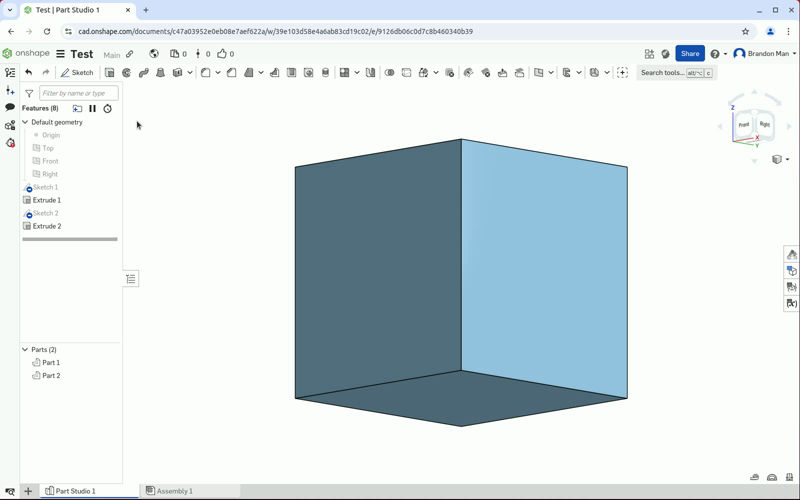
key(left, 3)
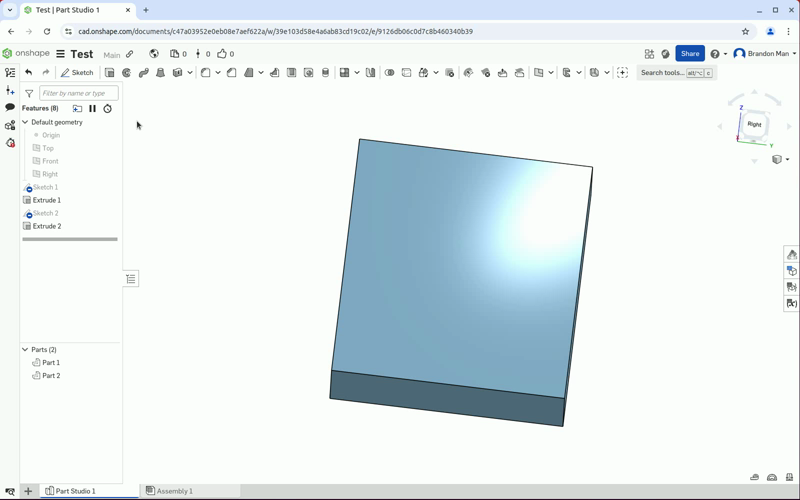
key(right, 3)
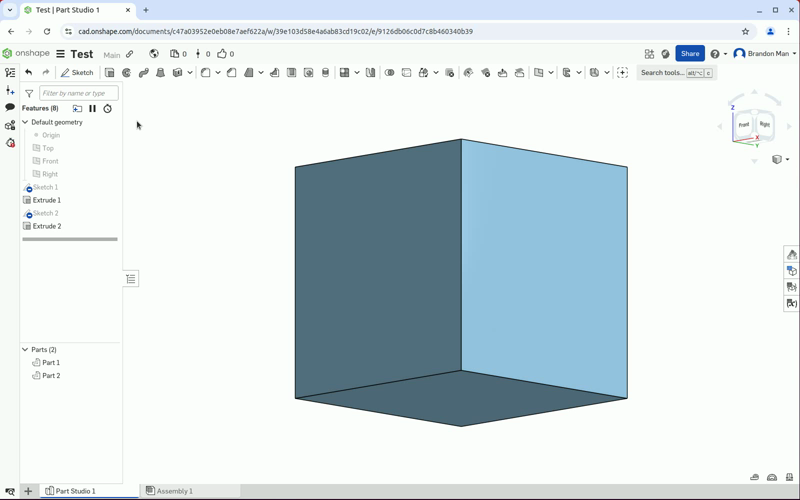
key(down, 3)
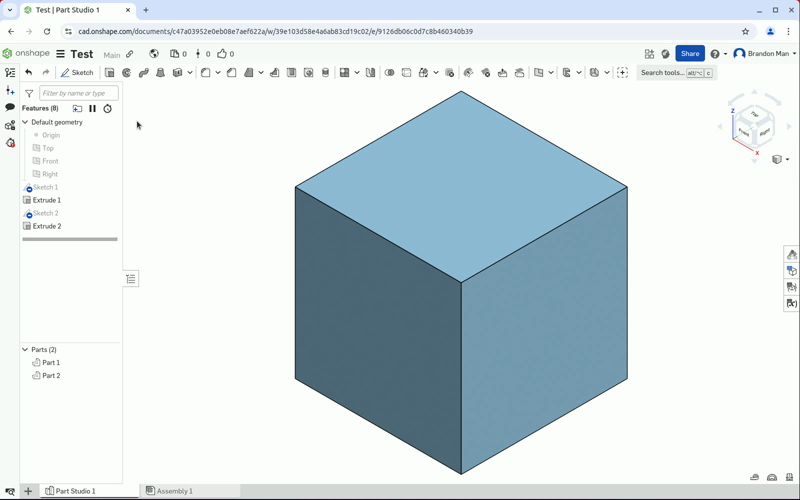
mouse_move(73, 189)
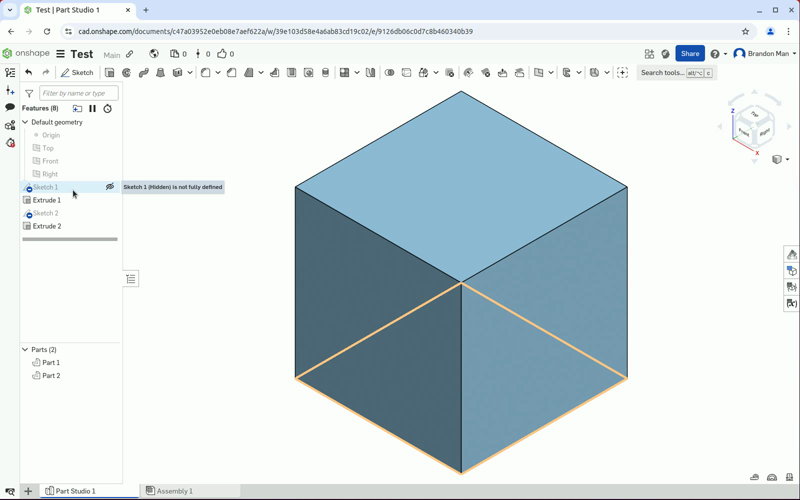
click(73, 189)